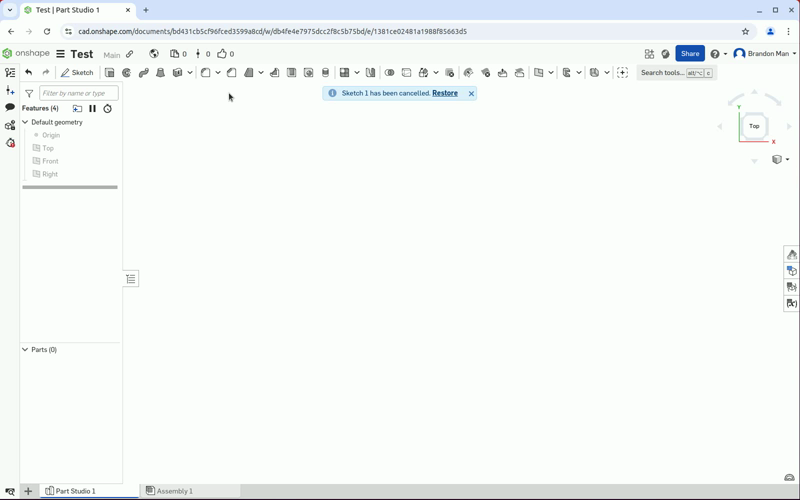
key(shift+h)
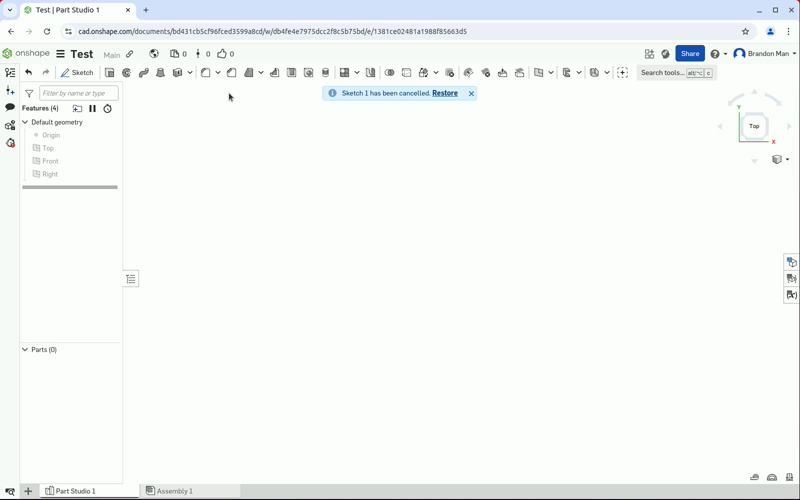
mouse_move(73, 352)
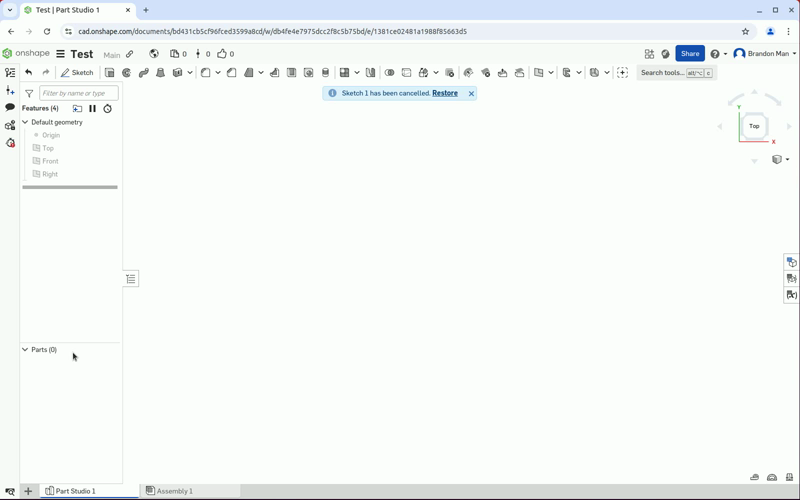
key(y)
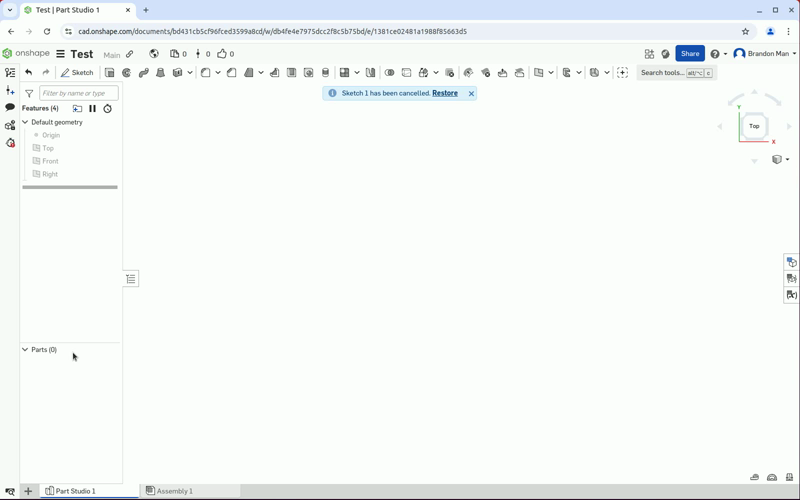
key(shift+p)
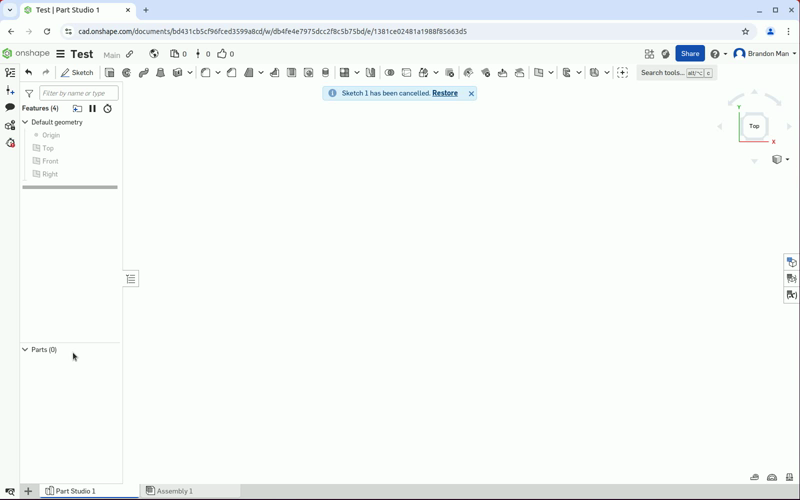
key(space)
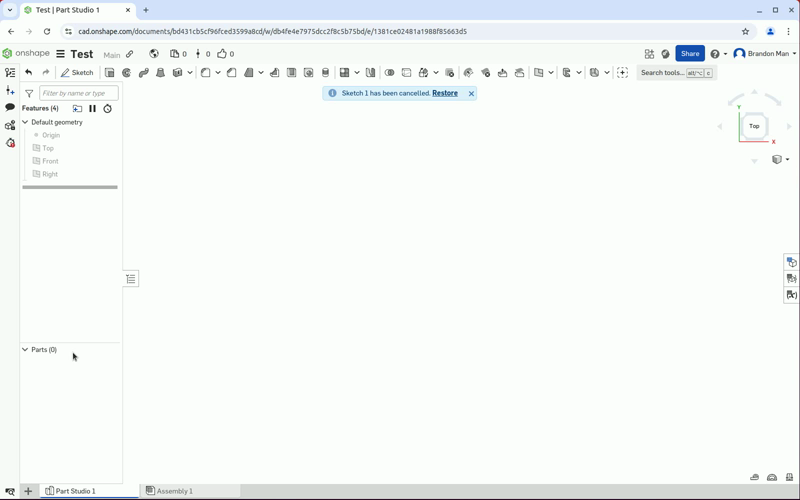
key_down(shift)
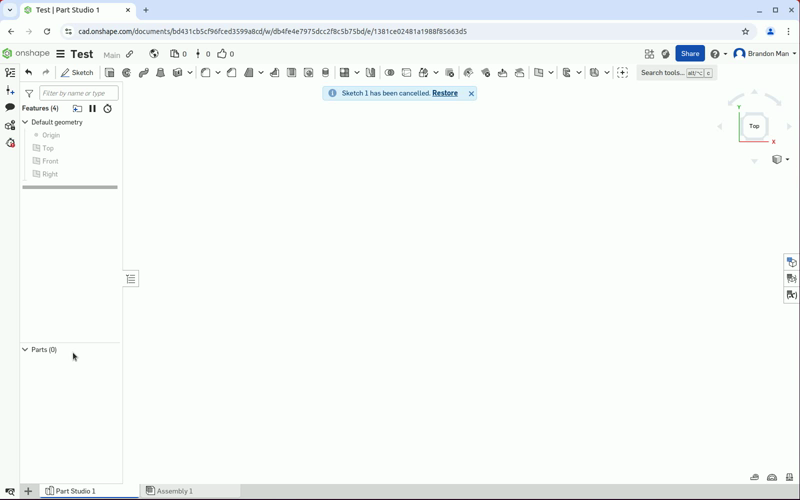
key(up)
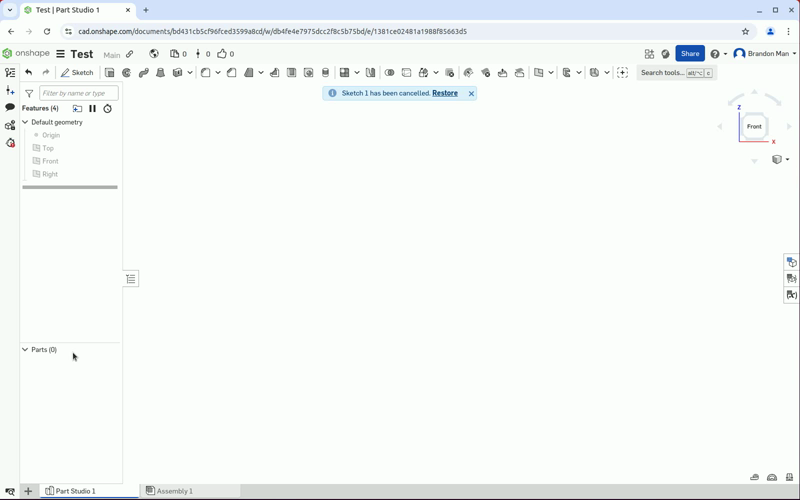
key_up(shift)
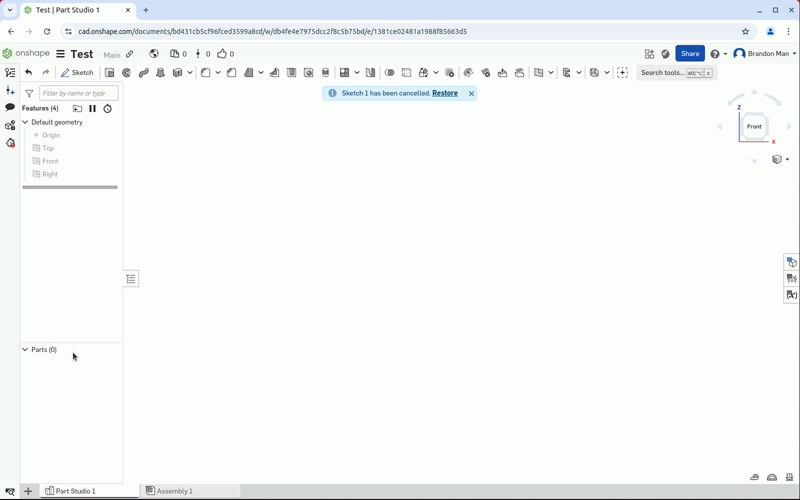
mouse_move(73, 352)
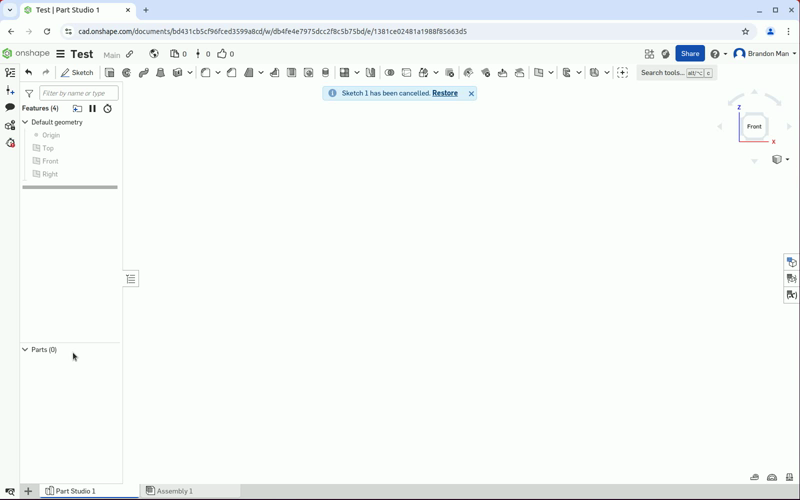
key(shift+y)
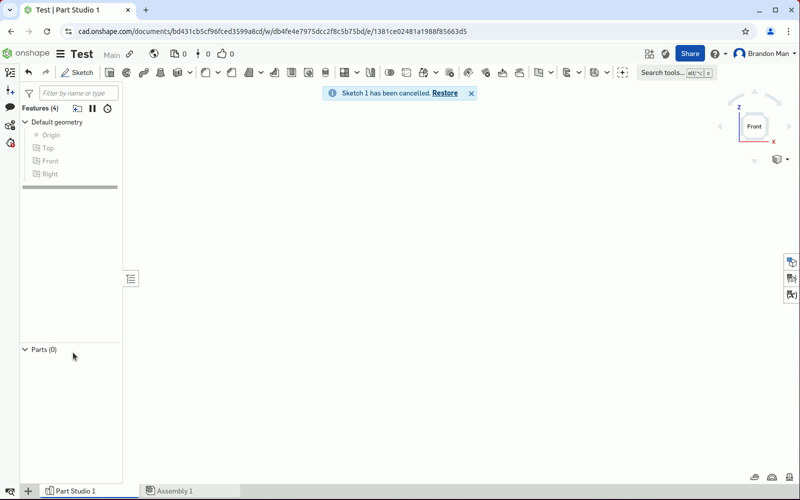
key(shift+s)
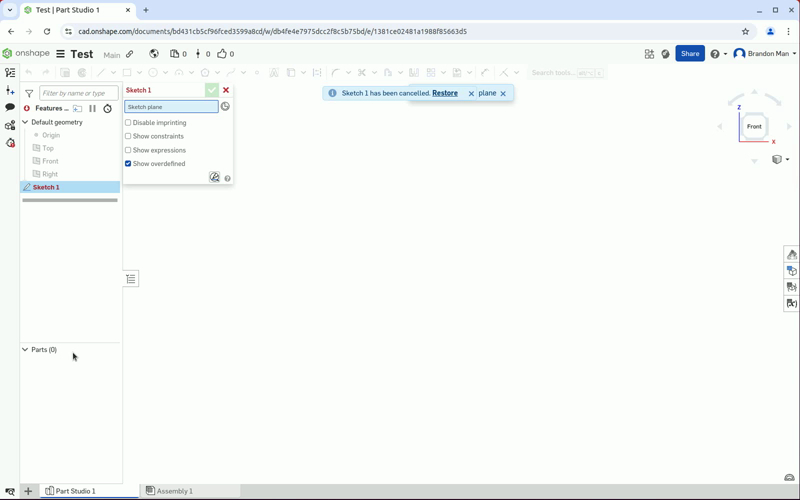
mouse_move(73, 163)
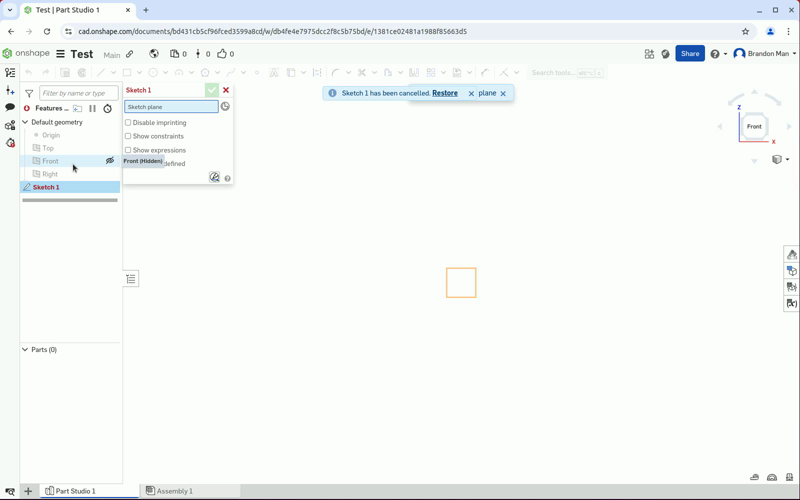
click(73, 163)
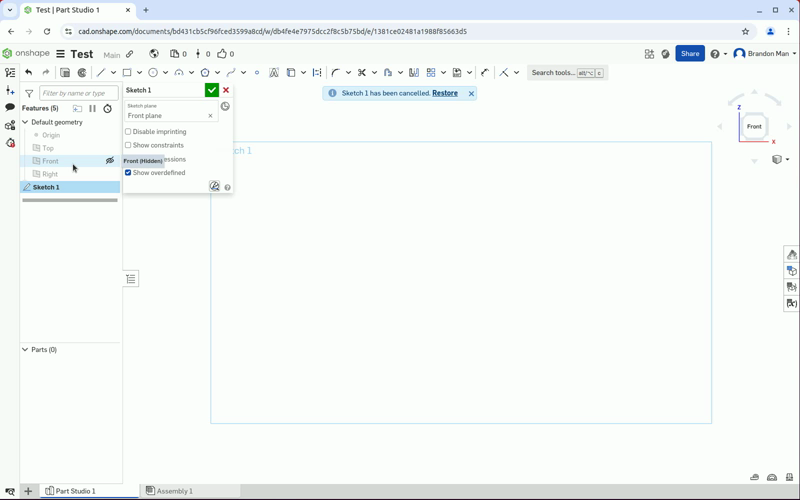
mouse_move(73, 352)
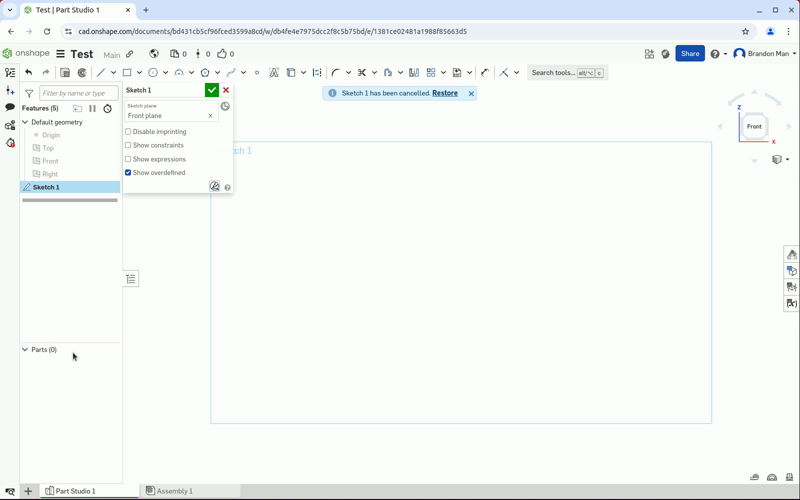
key(y)
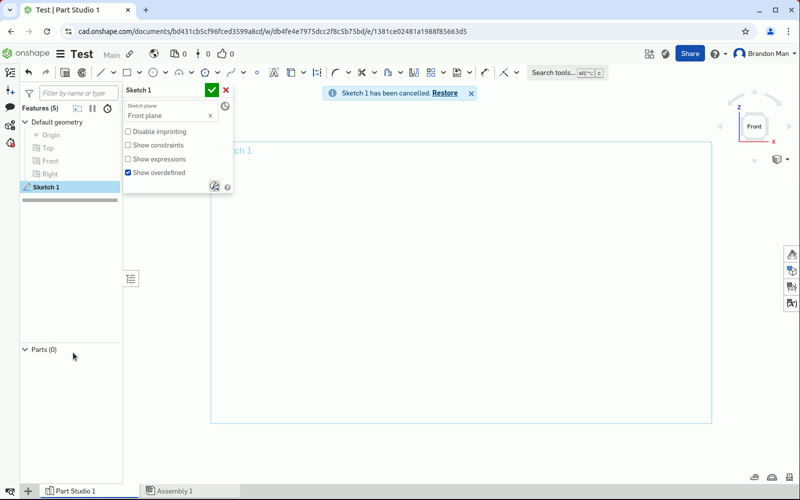
key(c)
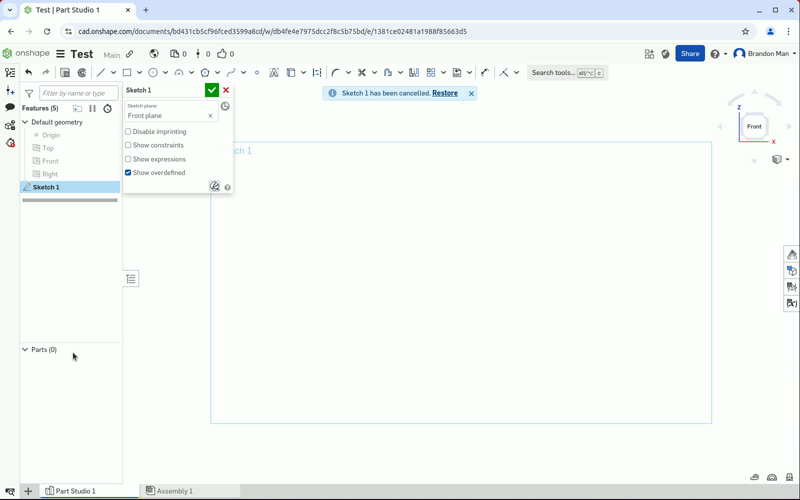
key_down(shift)
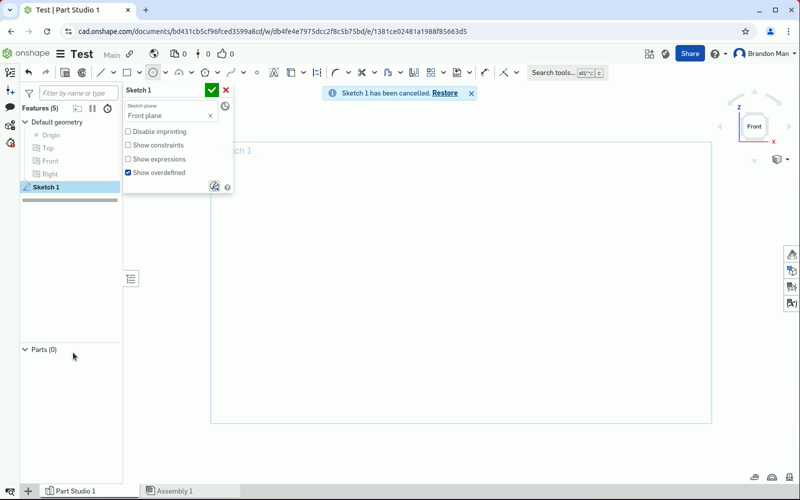
mouse_move(461, 282)
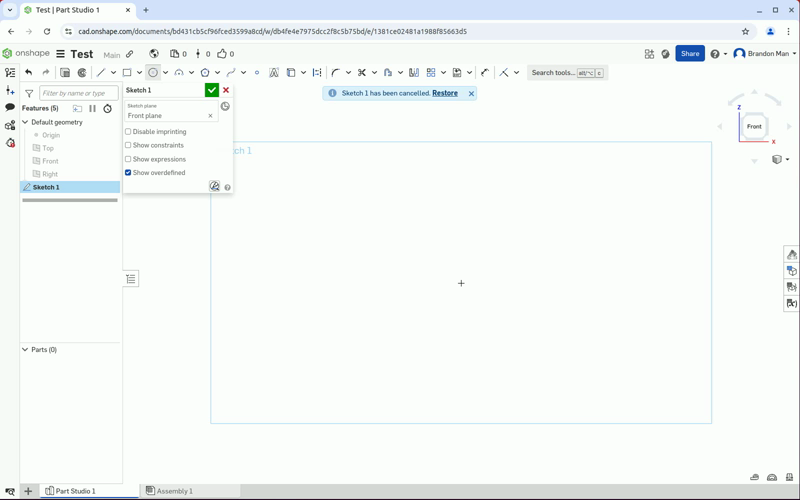
click(461, 282)
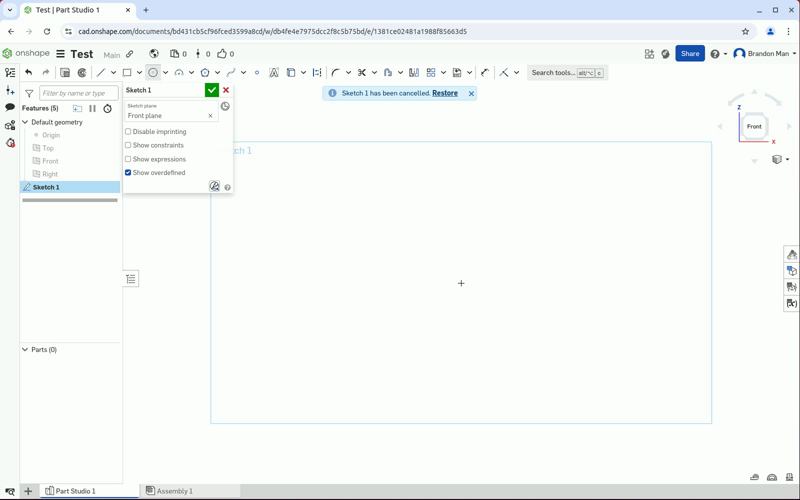
key_up(shift)
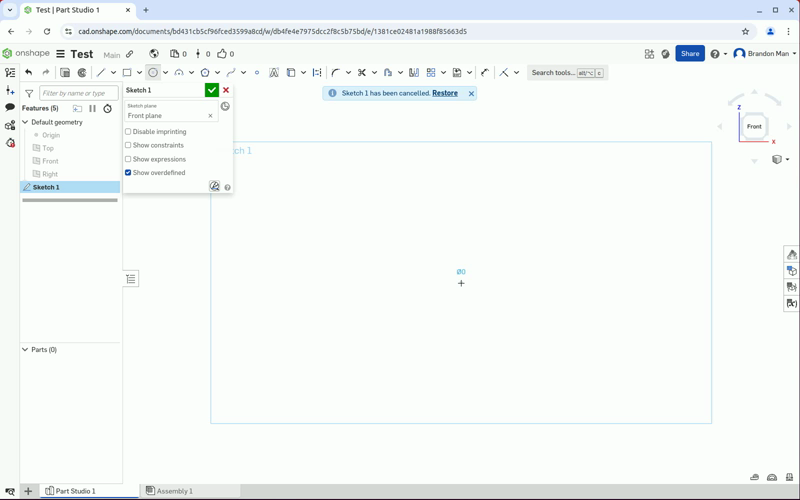
mouse_move(516, 282)
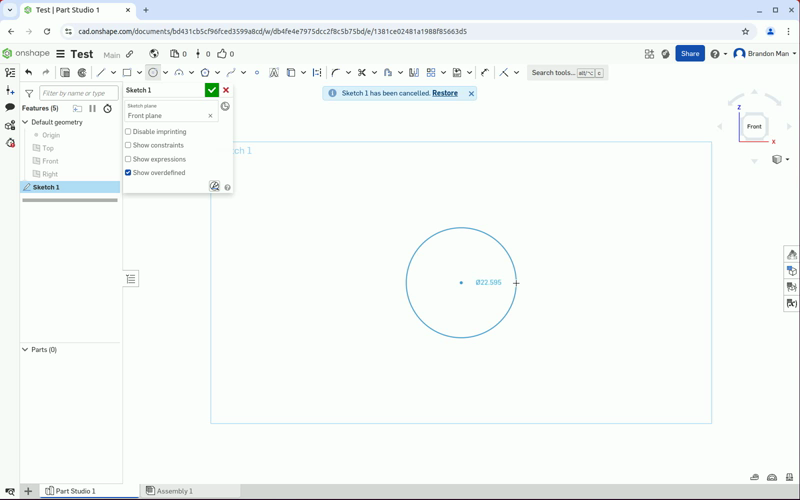
click(516, 282)
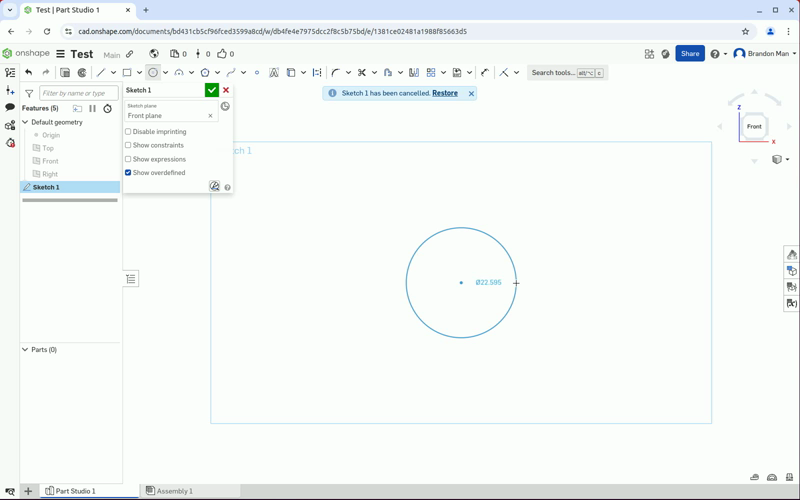
key(esc)
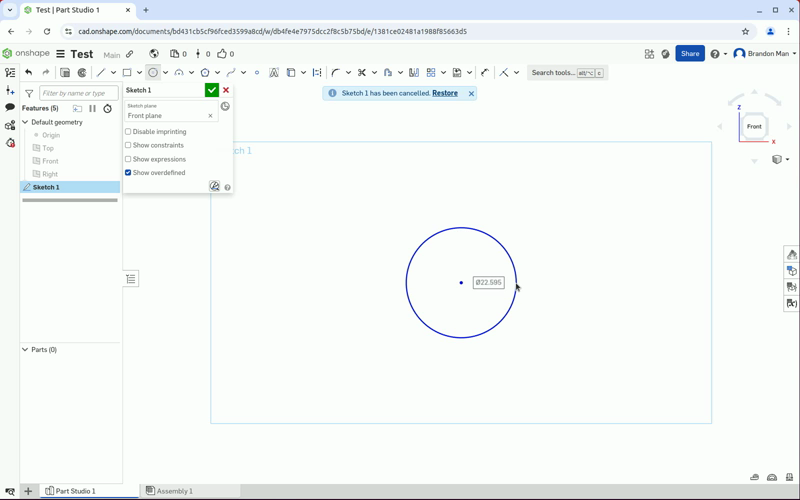
mouse_move(448, 322)
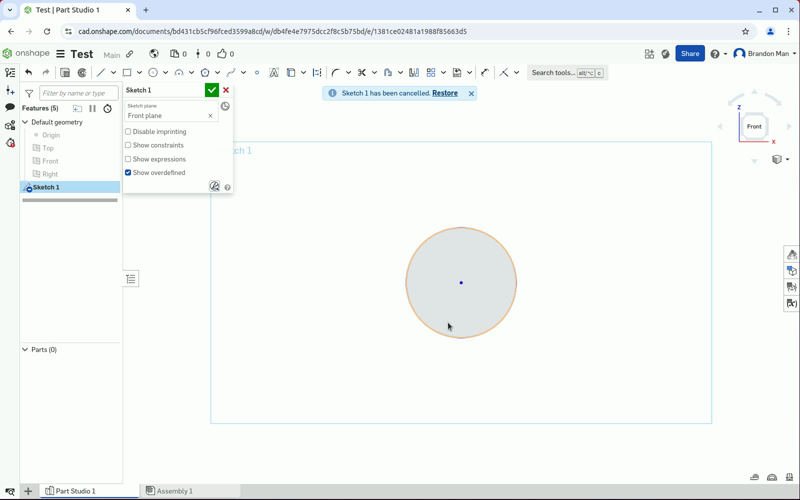
click(448, 322)
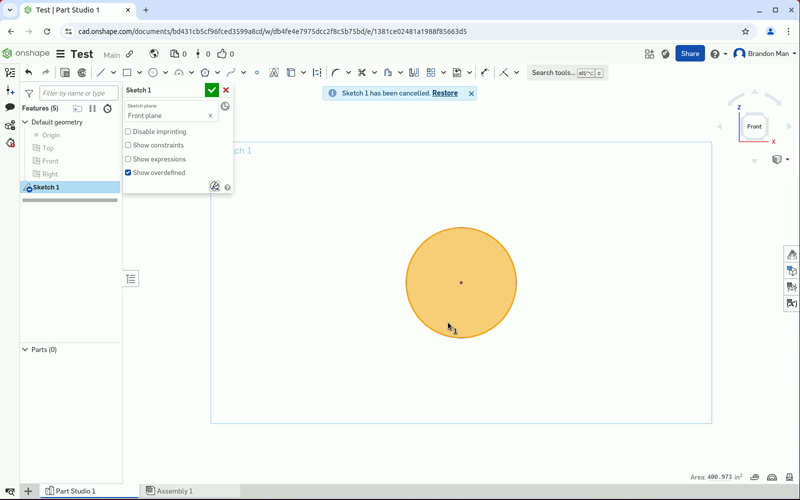
mouse_move(73, 352)
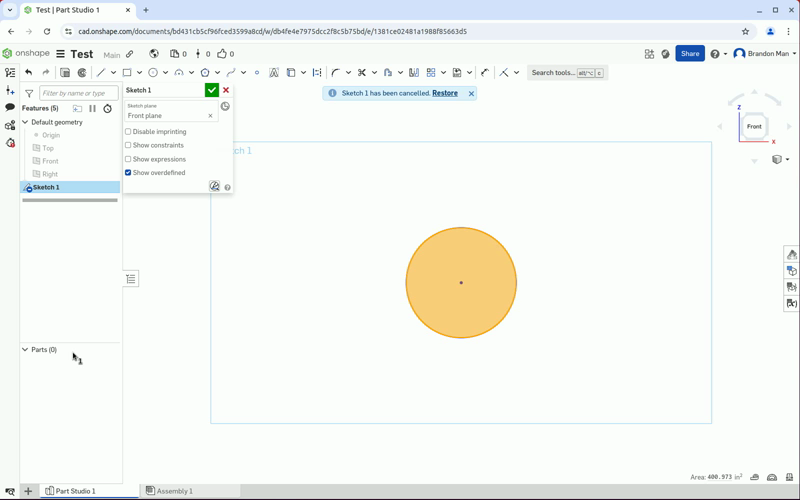
key(shift+y)
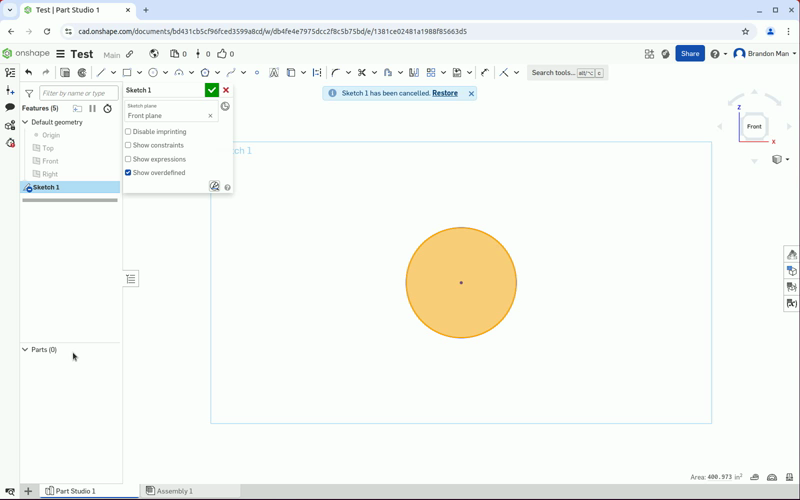
key(shift+e)
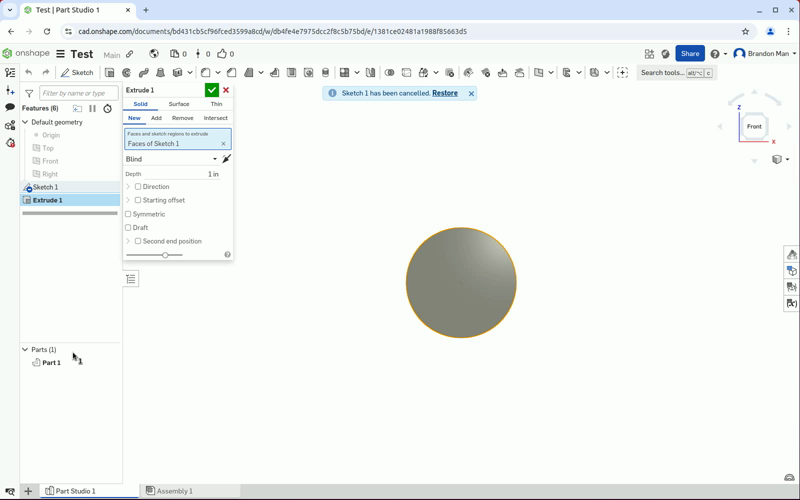
mouse_move(143, 106)
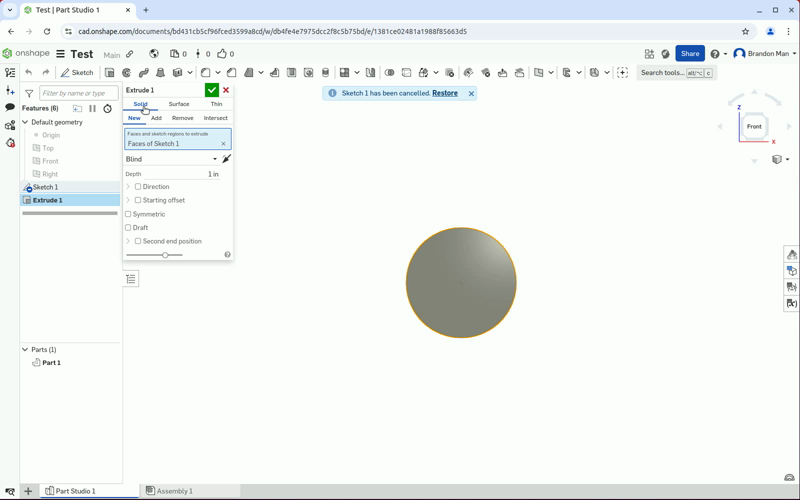
click(143, 106)
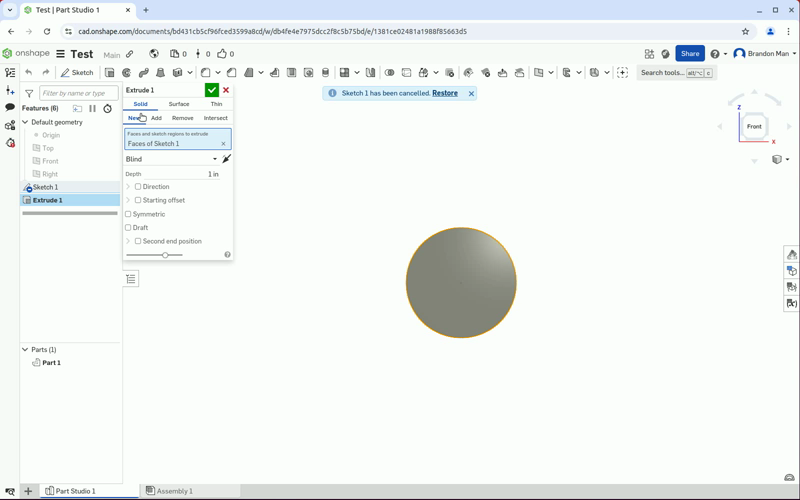
mouse_move(137, 120)
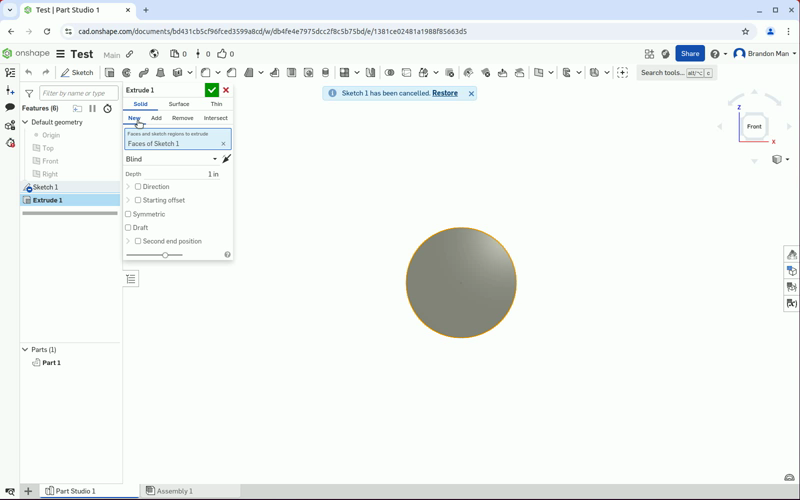
click(137, 120)
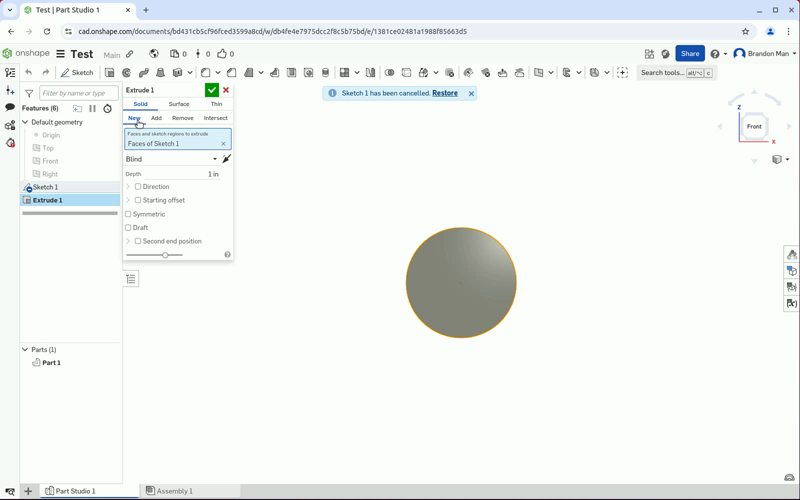
key(tab, 4)
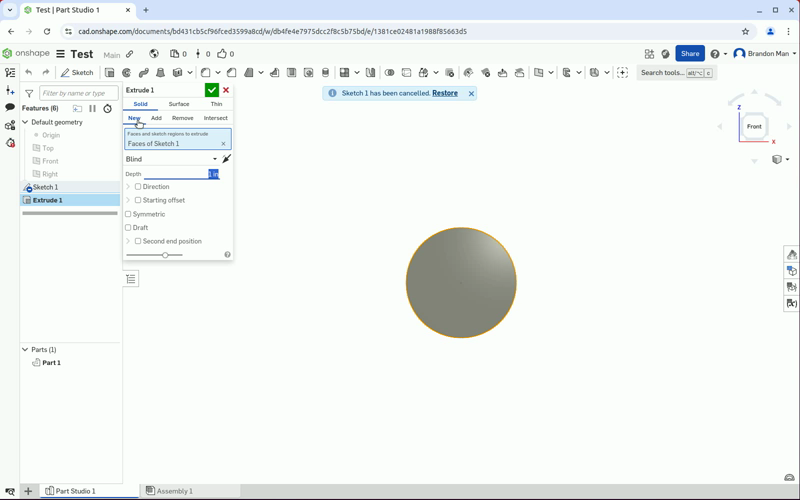
text(19.498)
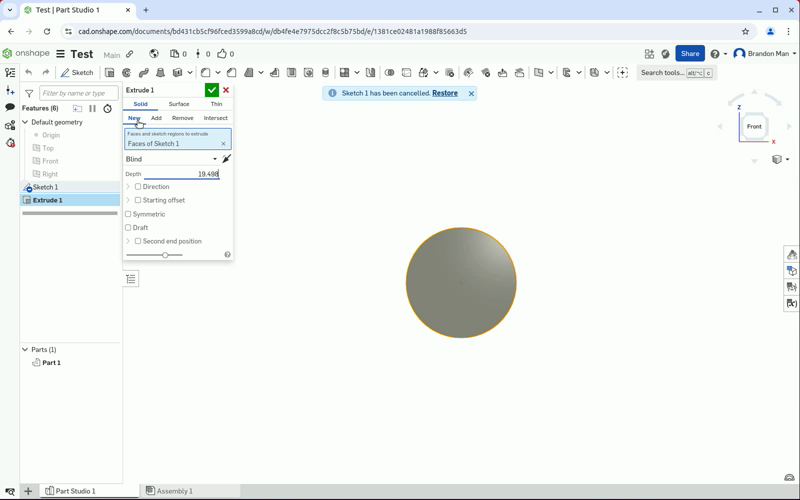
key(enter)
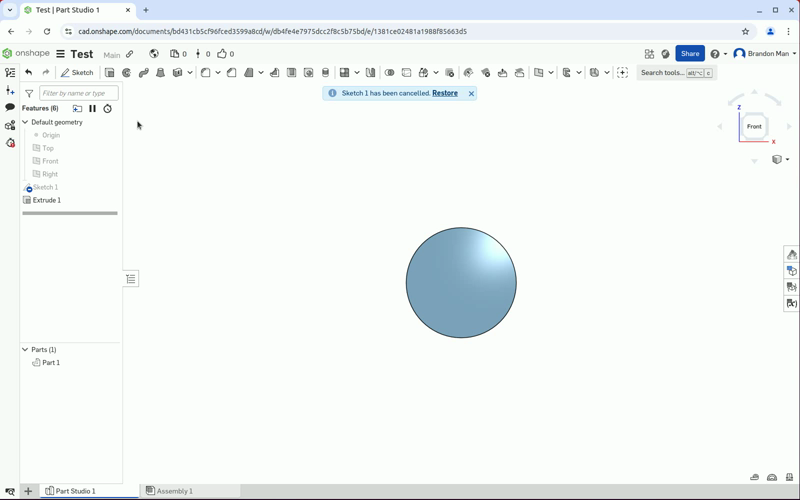
key(shift+h)
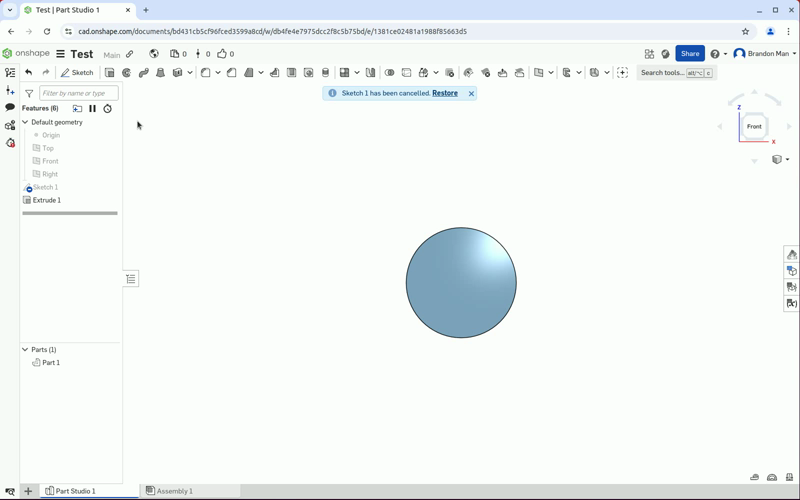
key(shift+h)
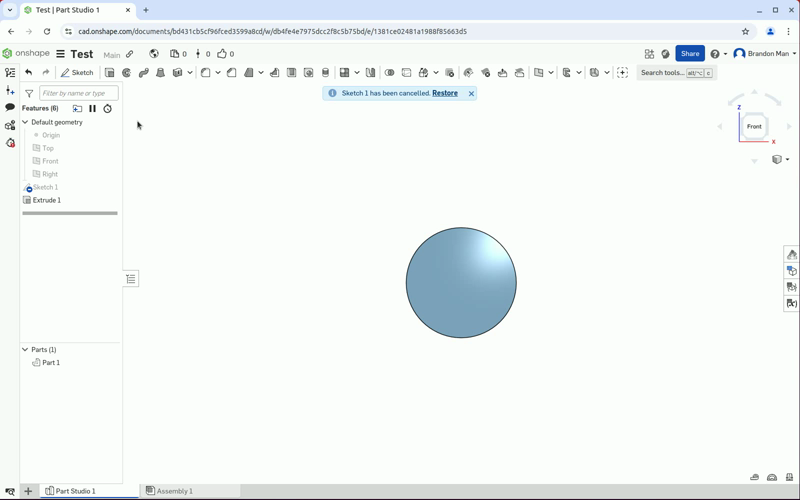
mouse_move(73, 189)
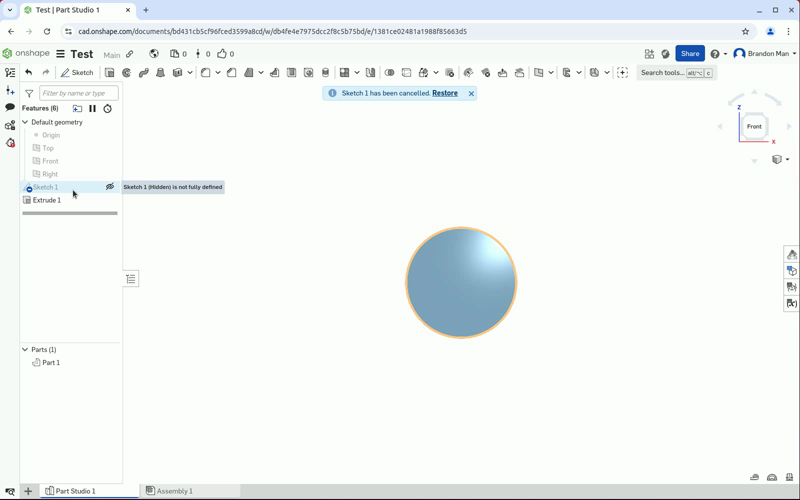
click(73, 189)
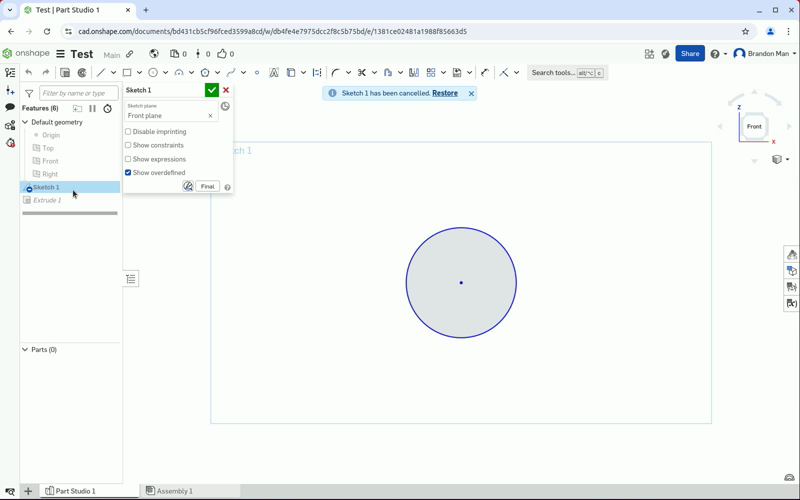
mouse_move(229, 92)
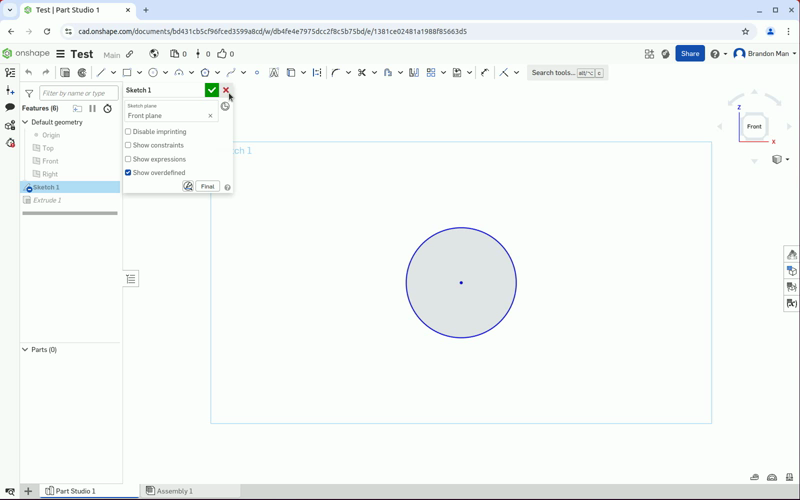
click(229, 92)
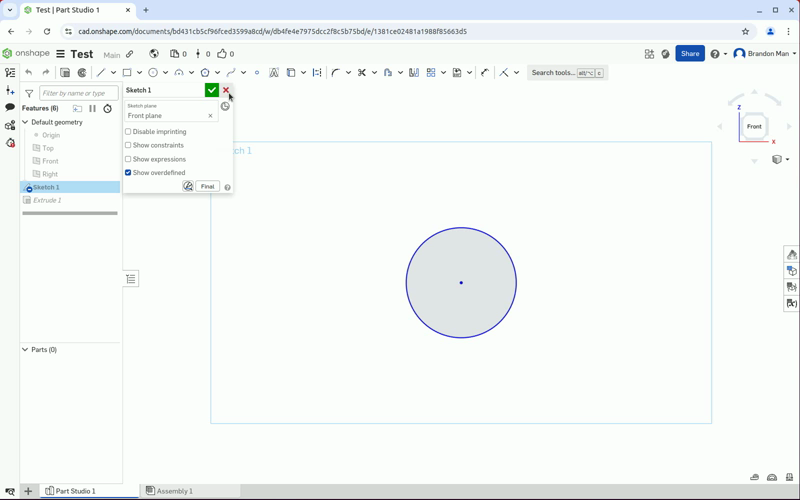
key(shift+s)
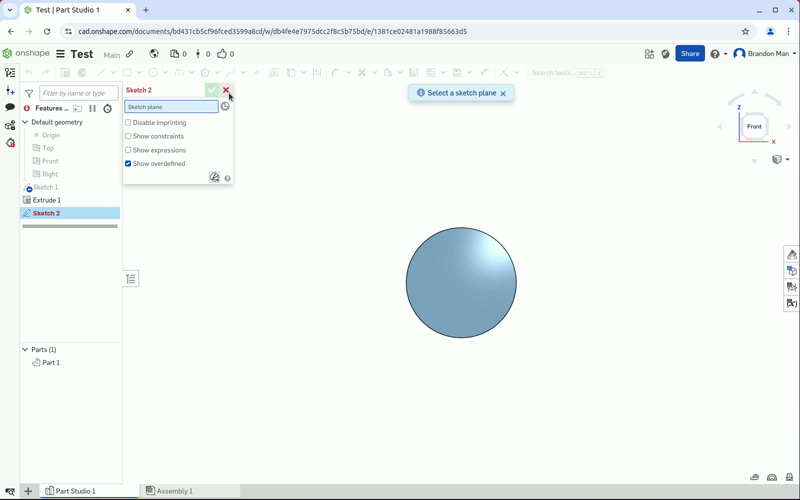
mouse_move(73, 163)
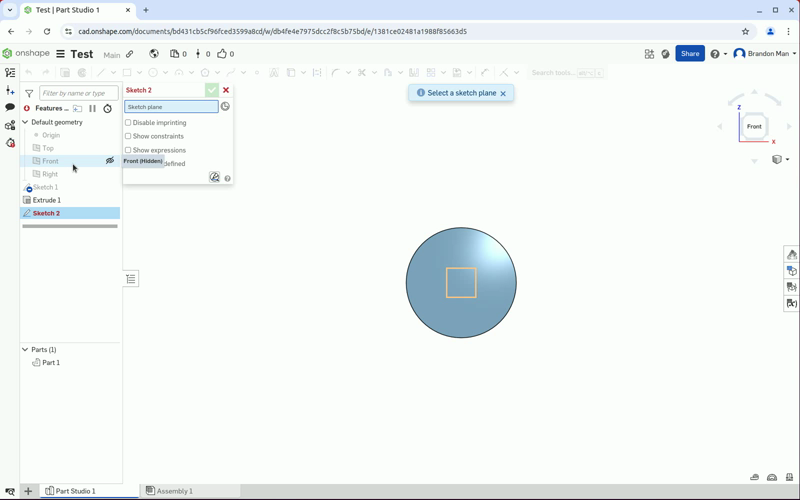
click(73, 163)
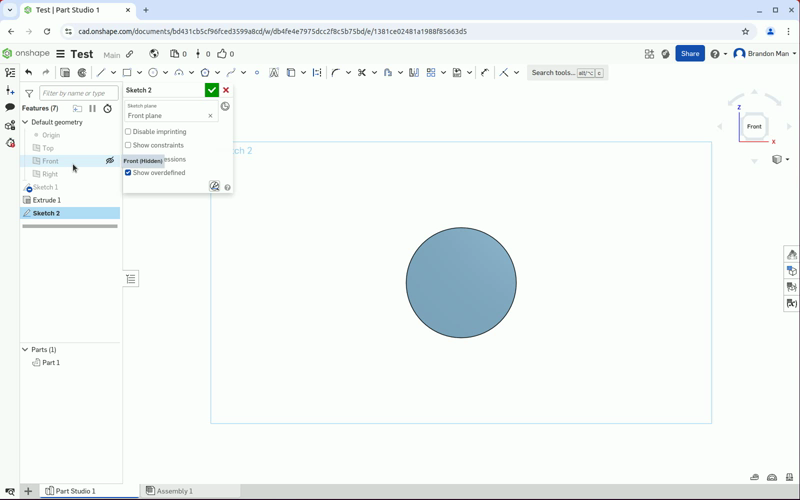
mouse_move(73, 352)
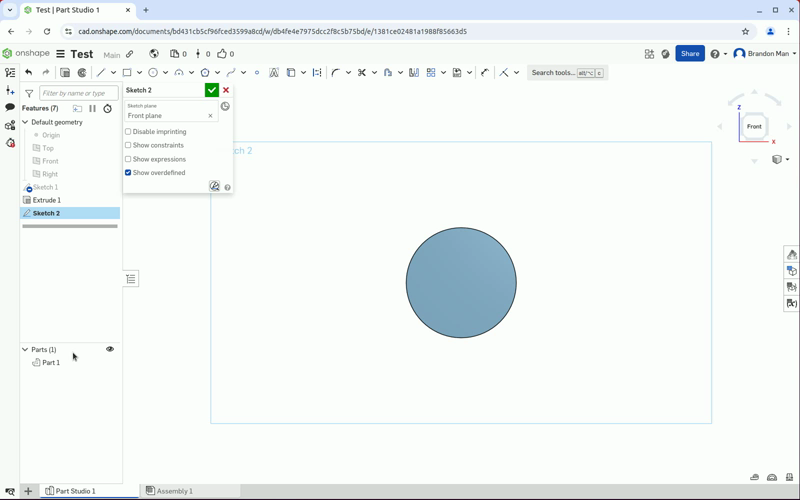
key(y)
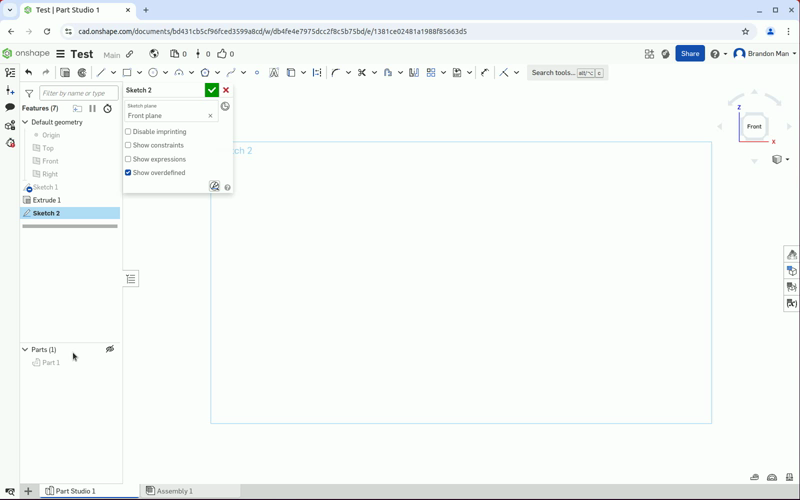
key(c)
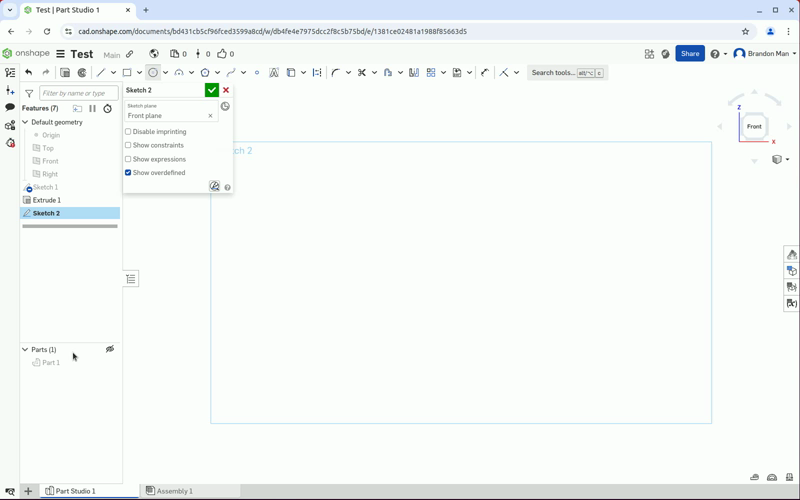
key_down(shift)
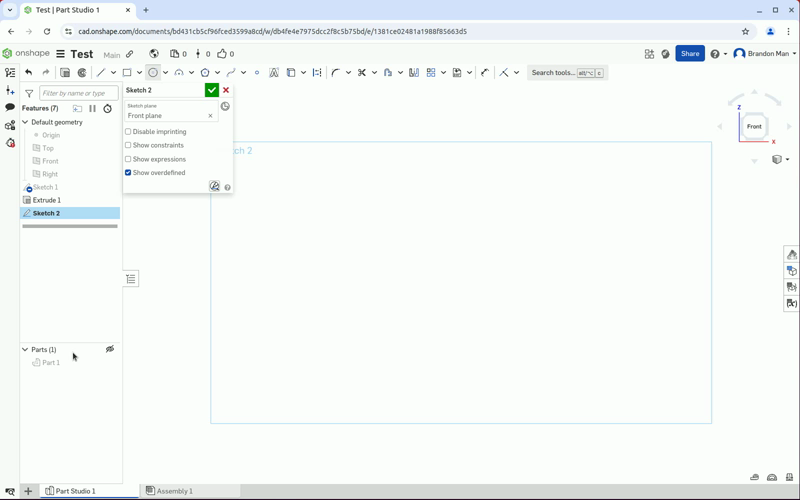
mouse_move(461, 282)
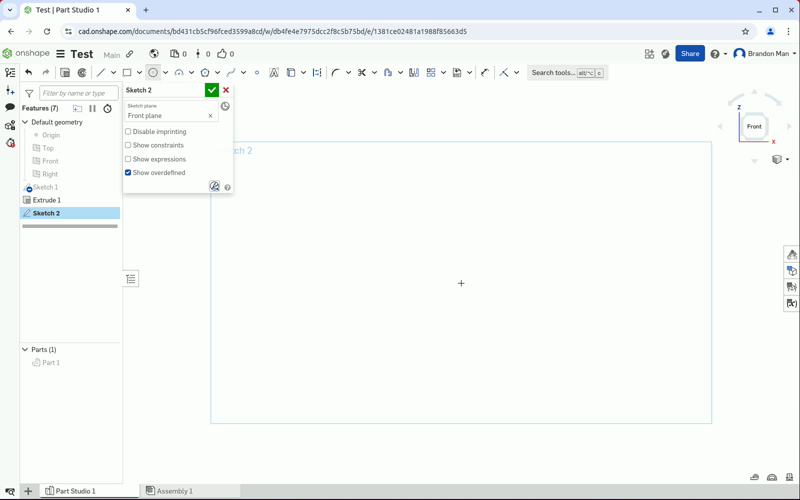
click(461, 282)
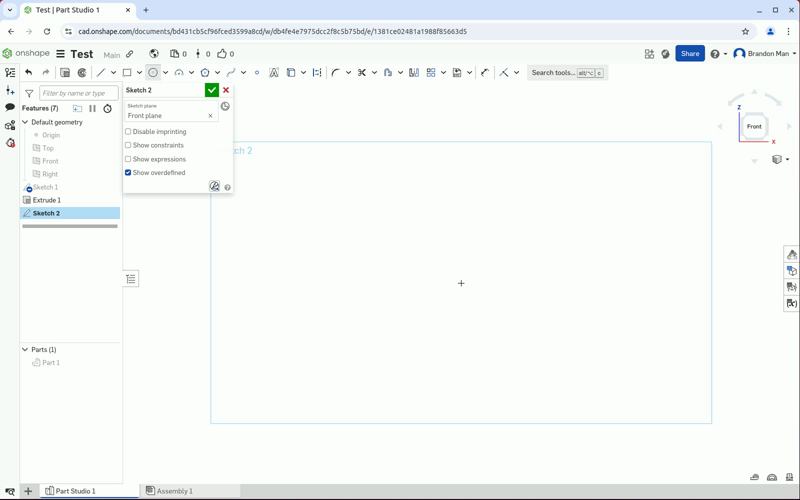
key_up(shift)
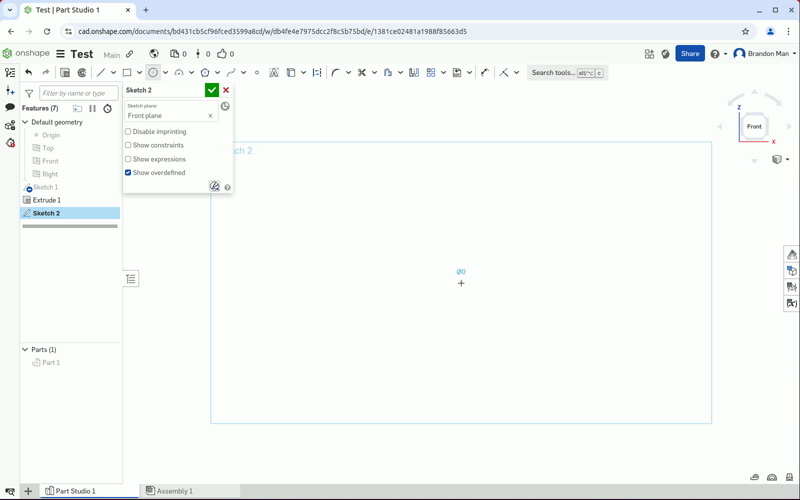
mouse_move(520, 282)
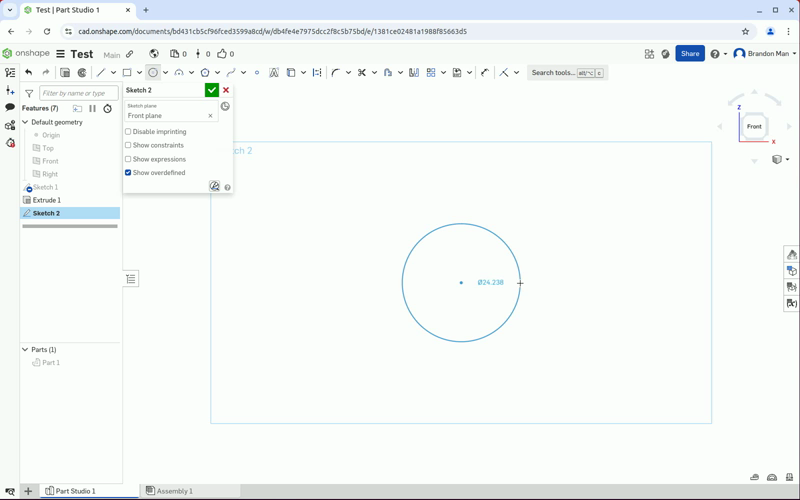
click(520, 282)
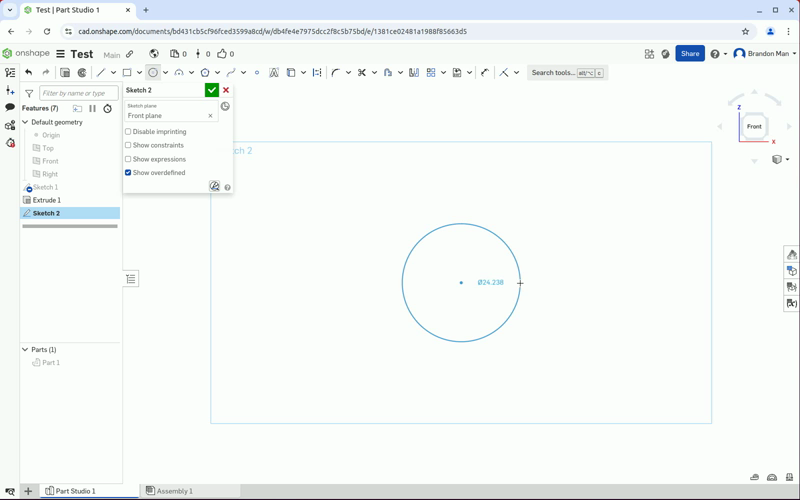
key(esc)
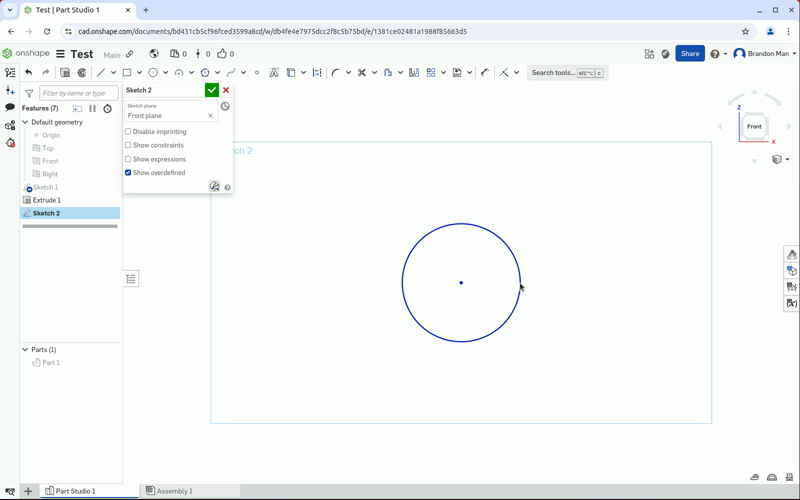
key(c)
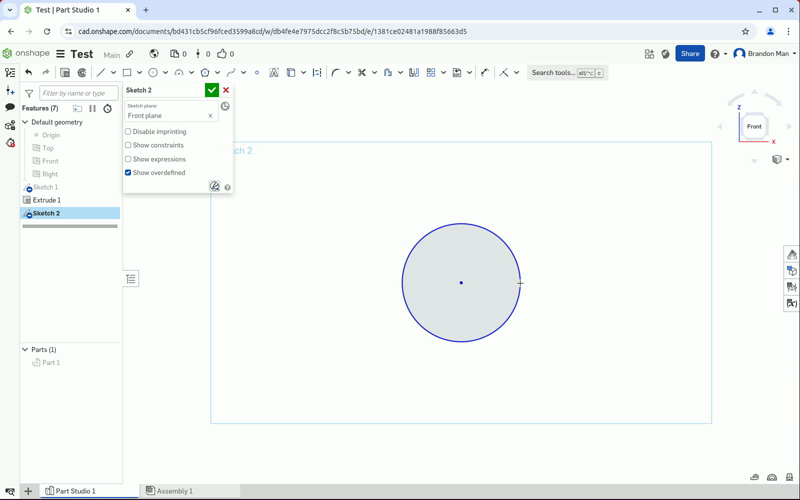
key_down(shift)
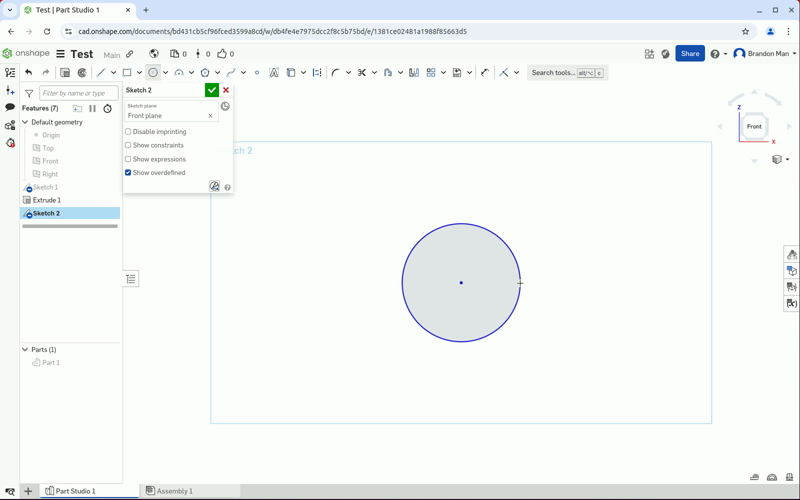
mouse_move(461, 282)
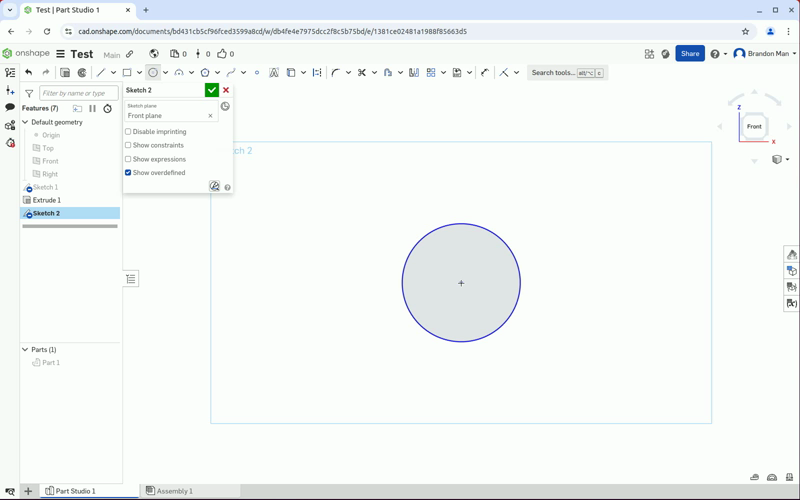
click(461, 282)
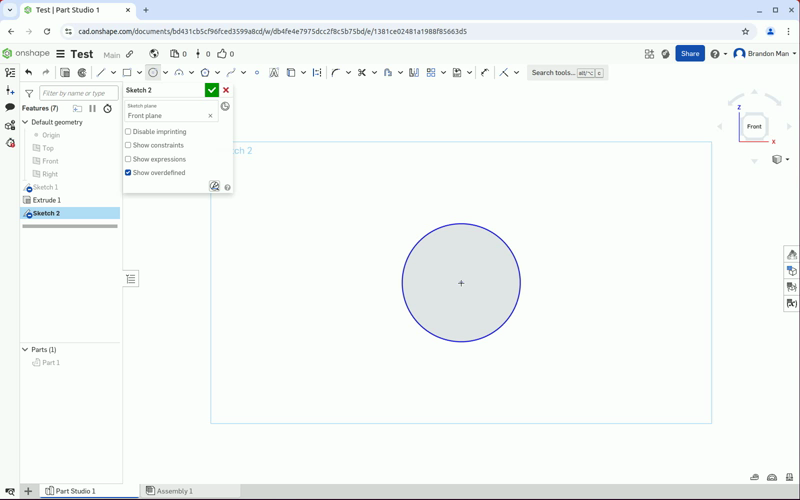
key_up(shift)
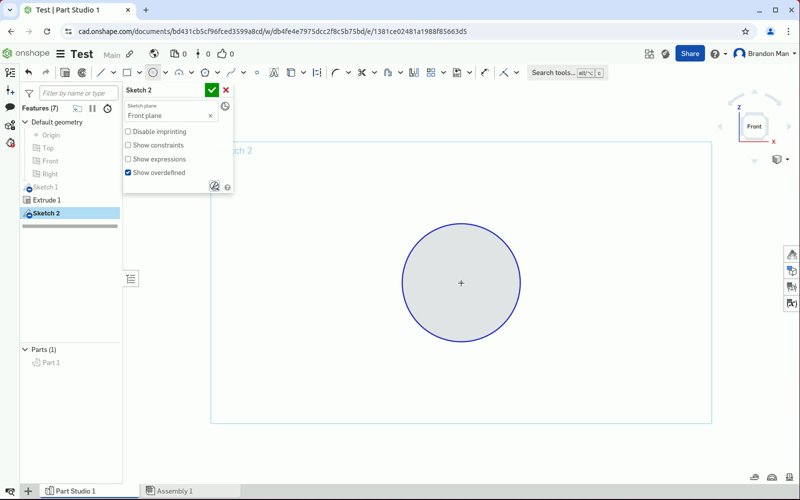
mouse_move(515, 282)
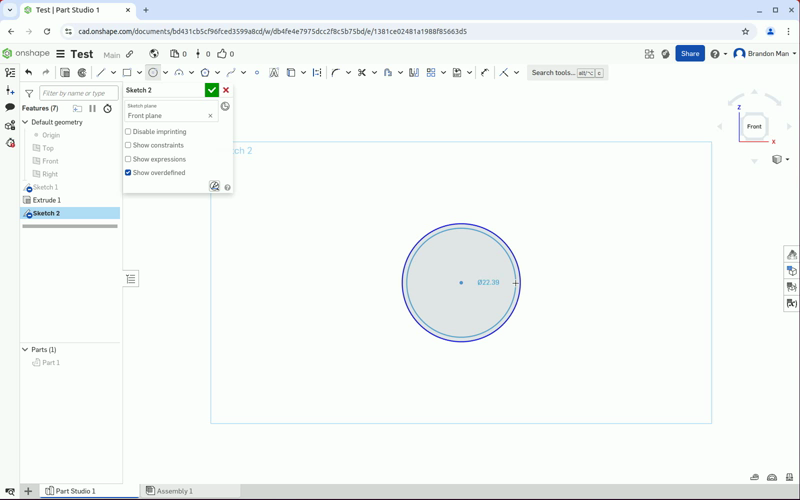
click(515, 282)
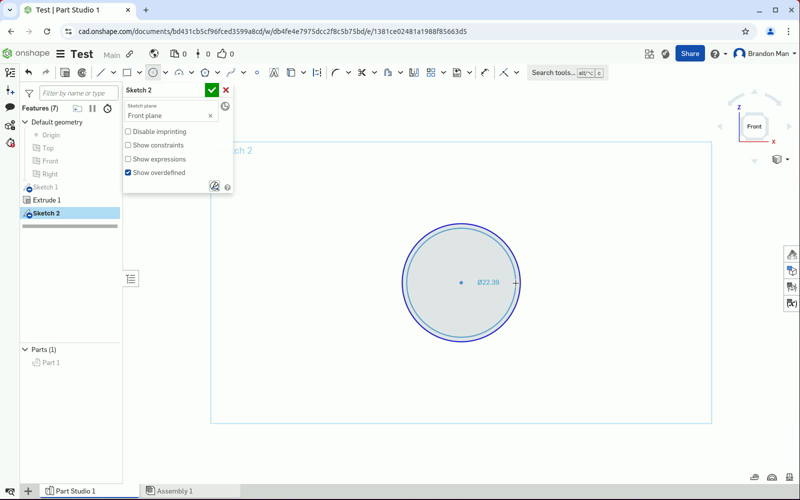
key(esc)
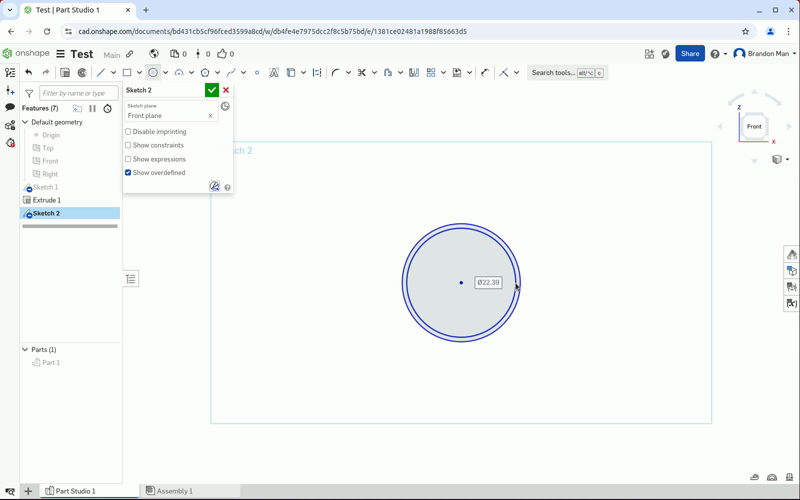
mouse_move(410, 309)
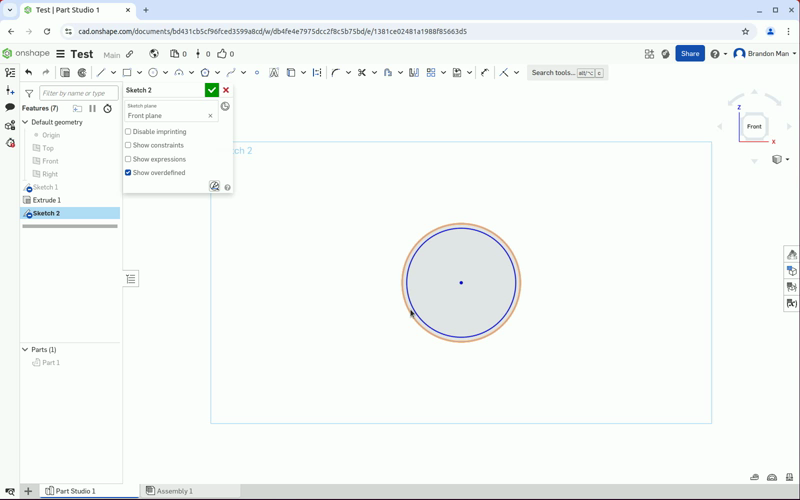
scroll(6)
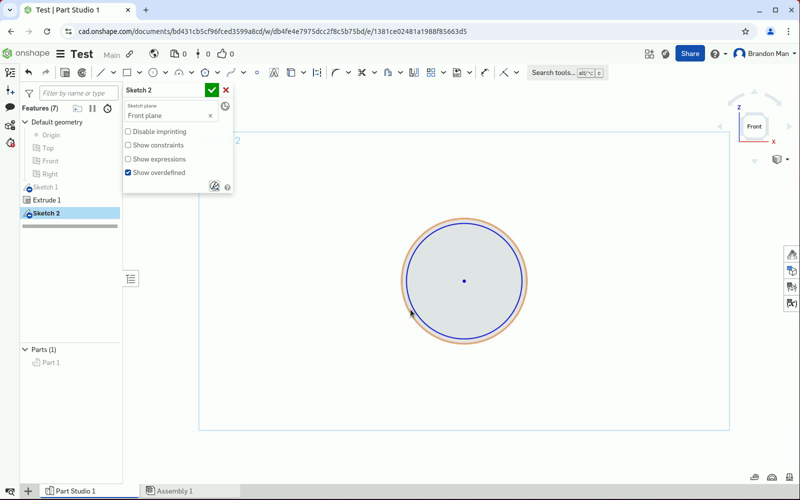
scroll(6)
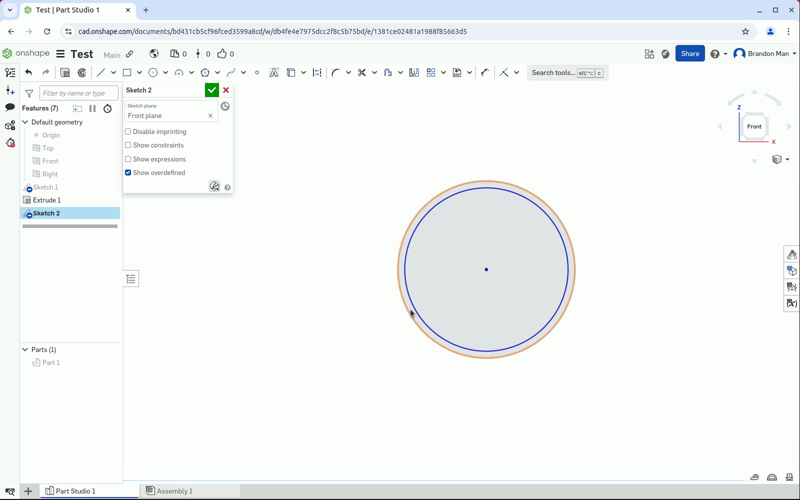
scroll(6)
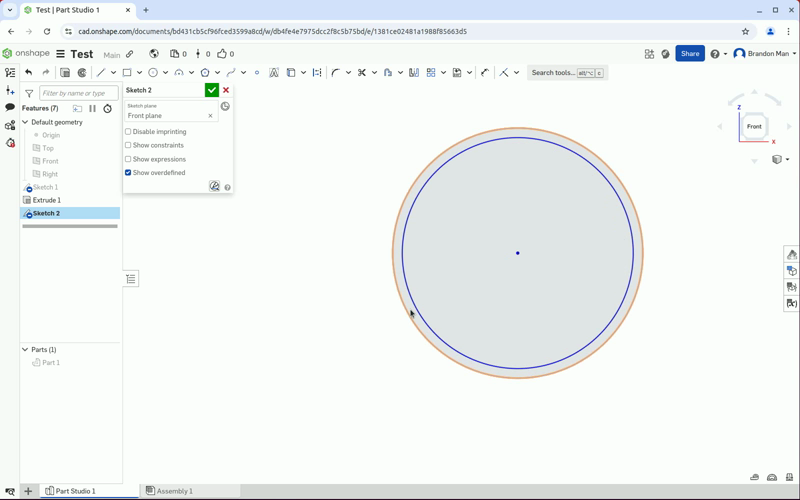
scroll(6)
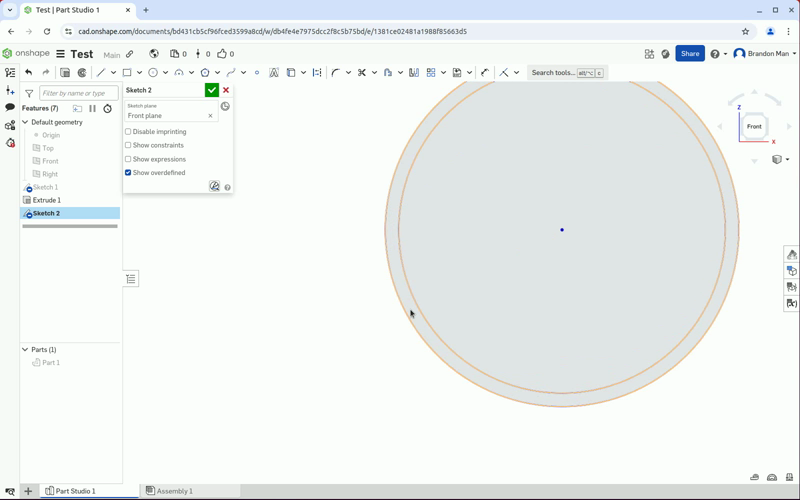
scroll(6)
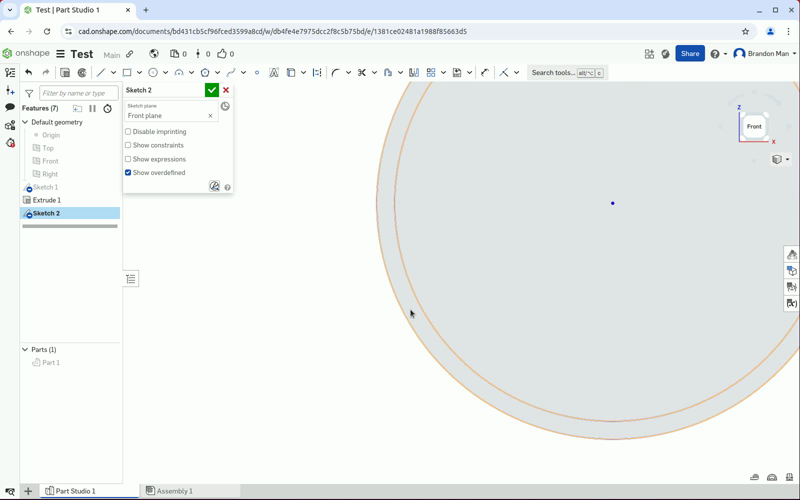
scroll(6)
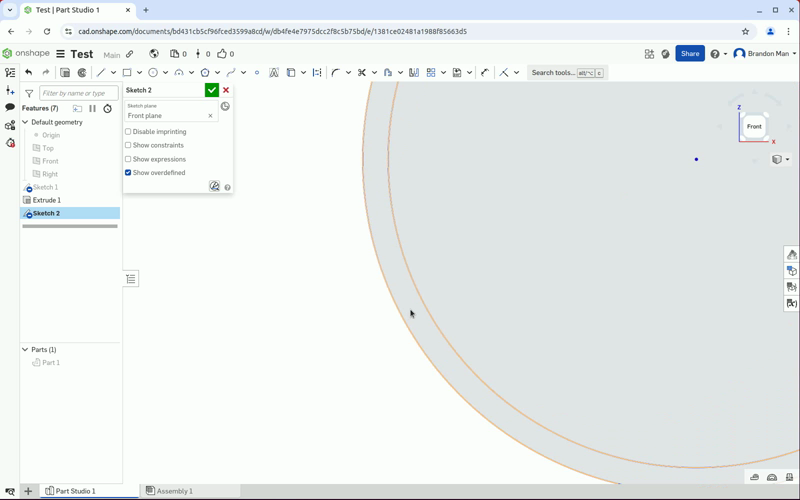
scroll(6)
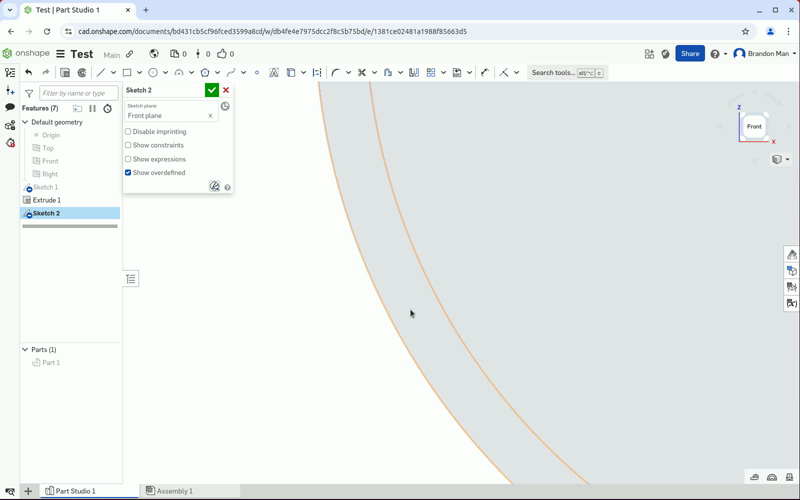
click(410, 309)
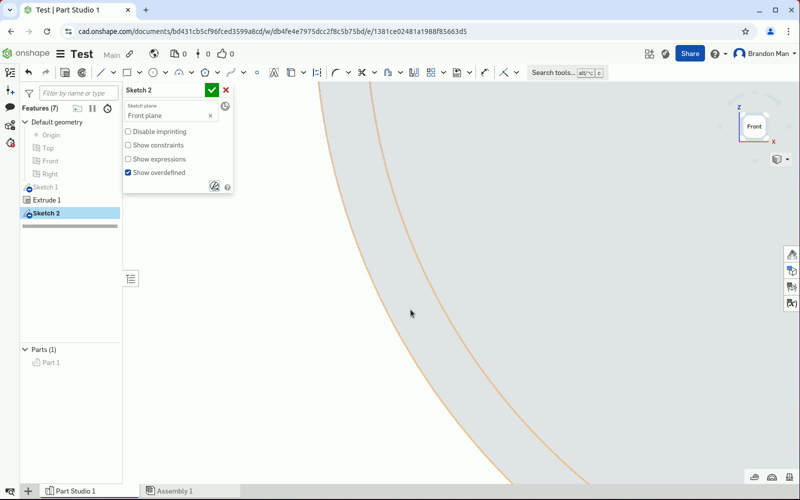
scroll(-6)
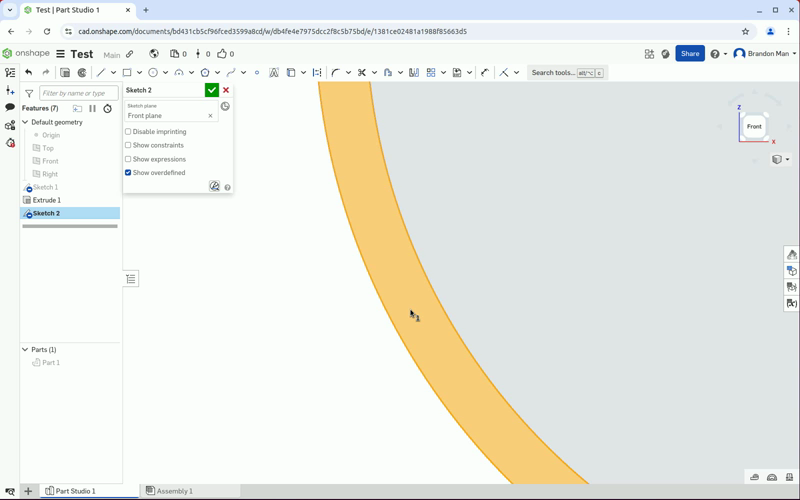
scroll(-6)
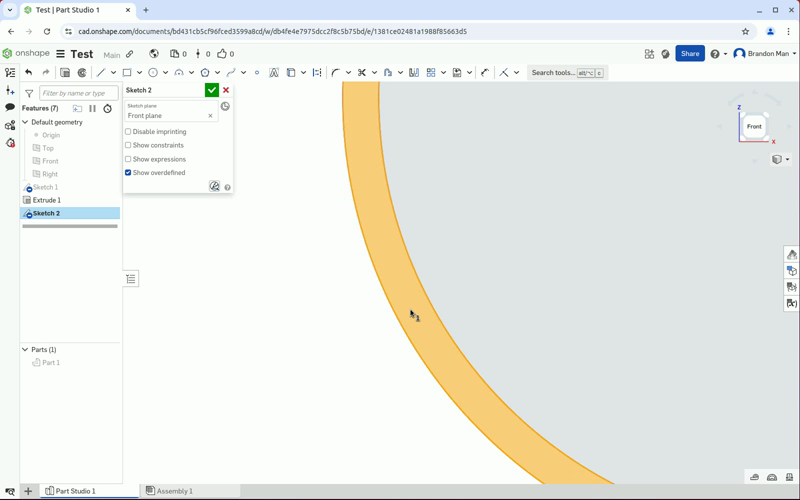
scroll(-6)
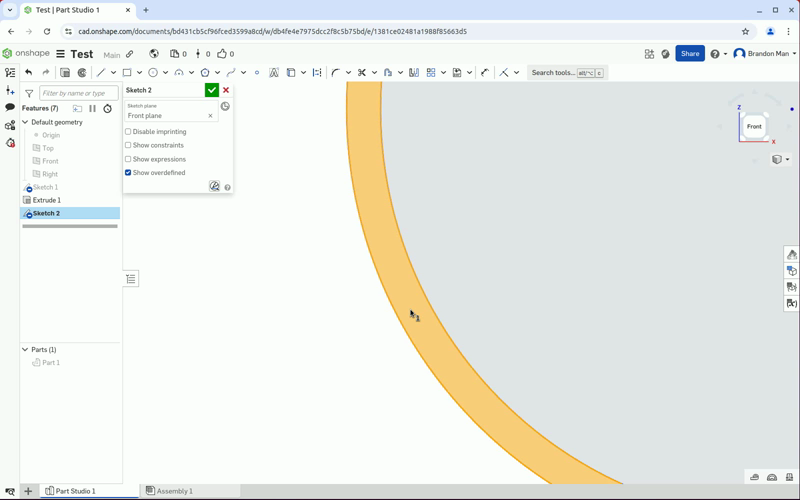
scroll(-6)
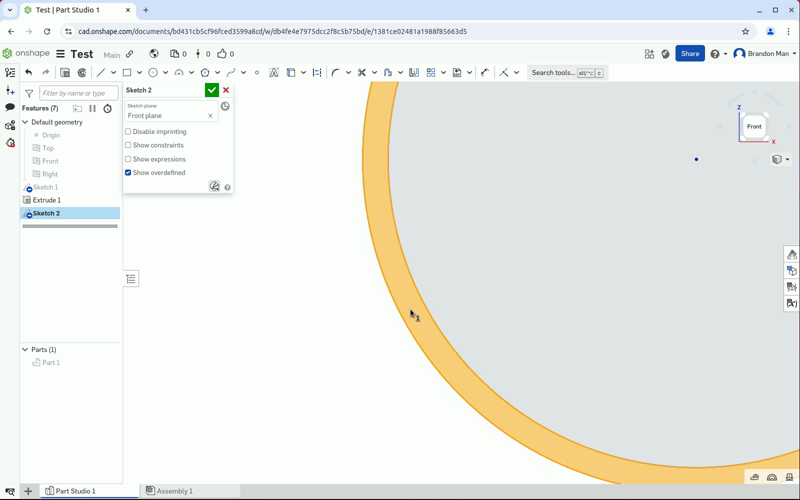
scroll(-6)
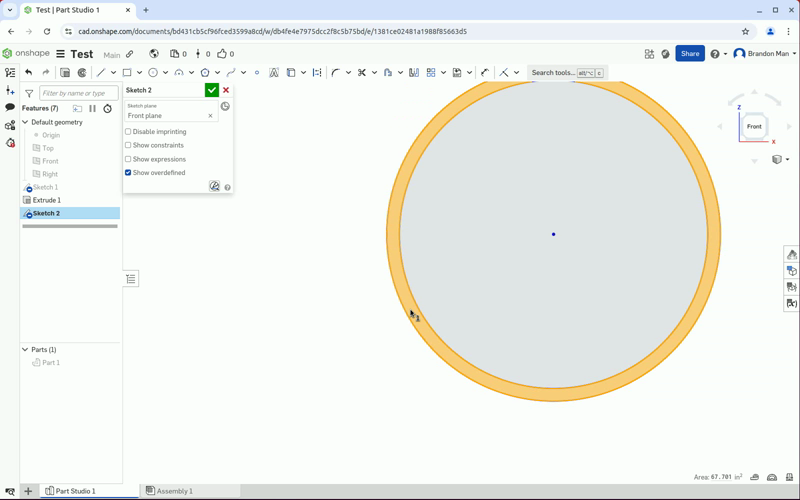
scroll(-6)
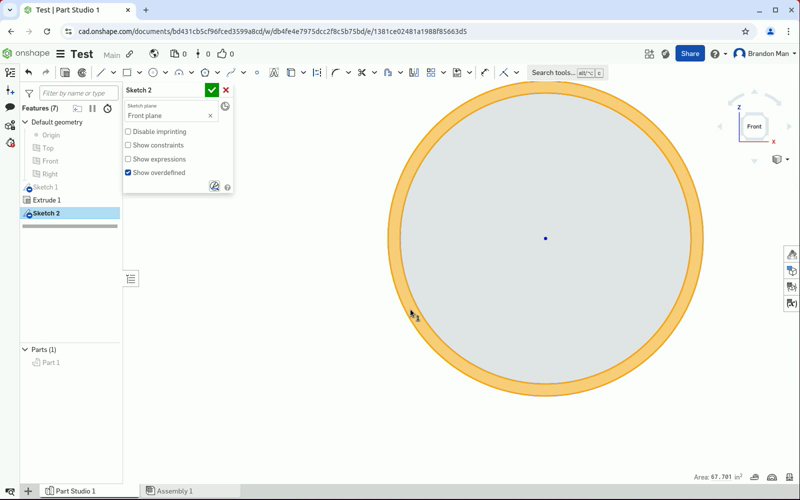
scroll(-6)
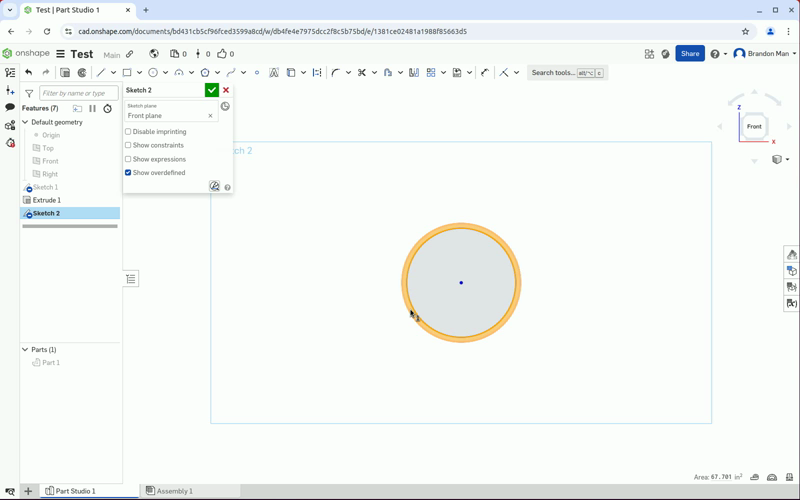
mouse_move(73, 352)
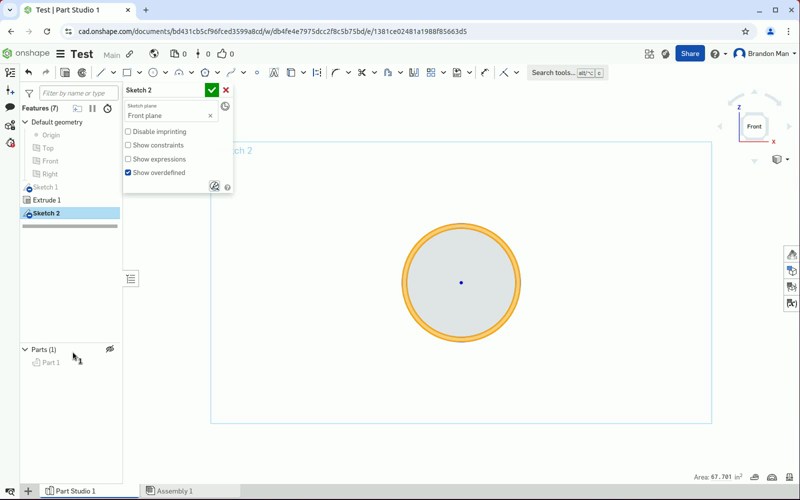
key(shift+y)
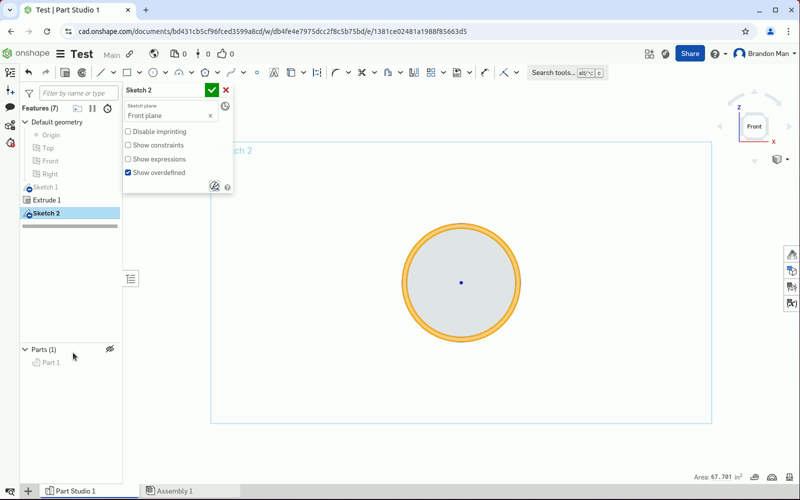
key(shift+e)
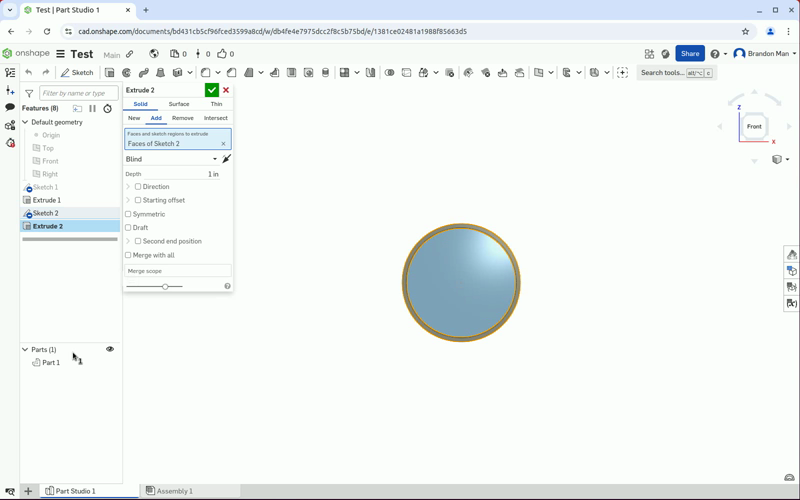
mouse_move(143, 106)
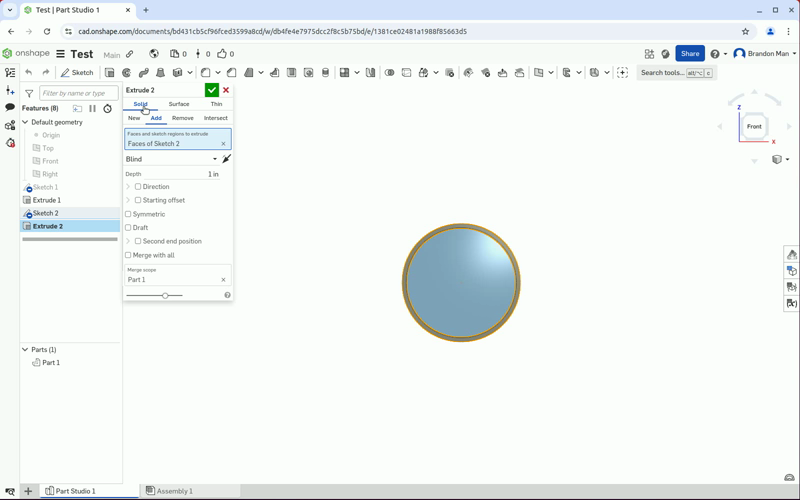
click(143, 106)
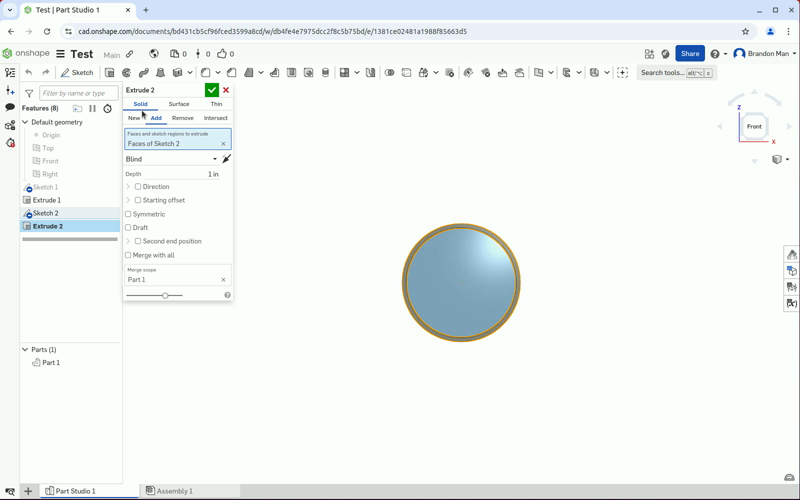
mouse_move(137, 120)
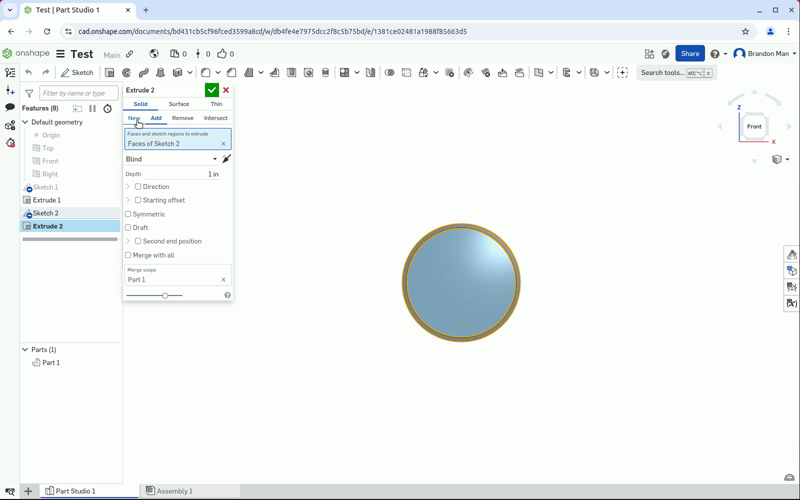
click(137, 120)
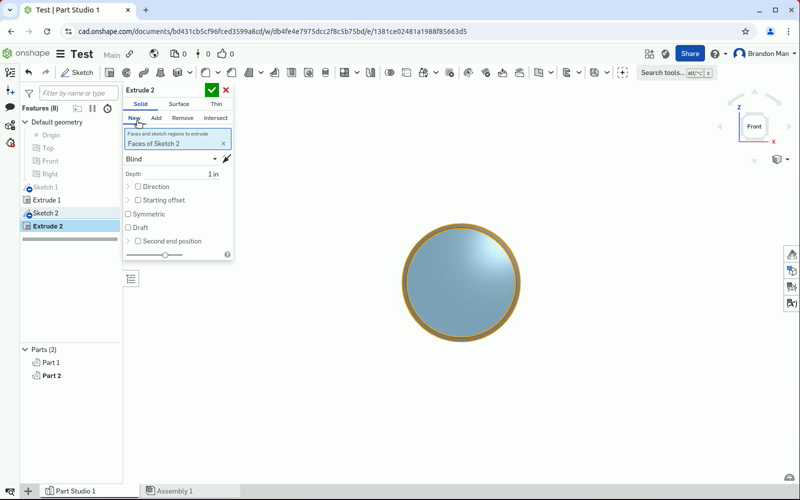
key(tab, 4)
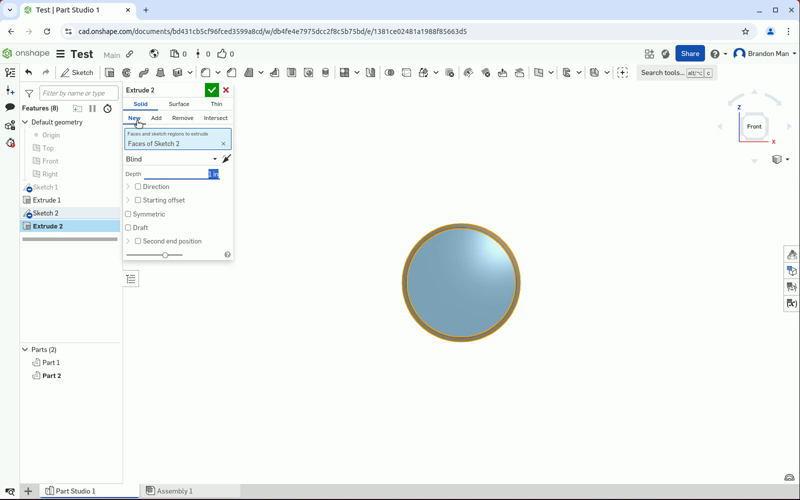
text(19.498)
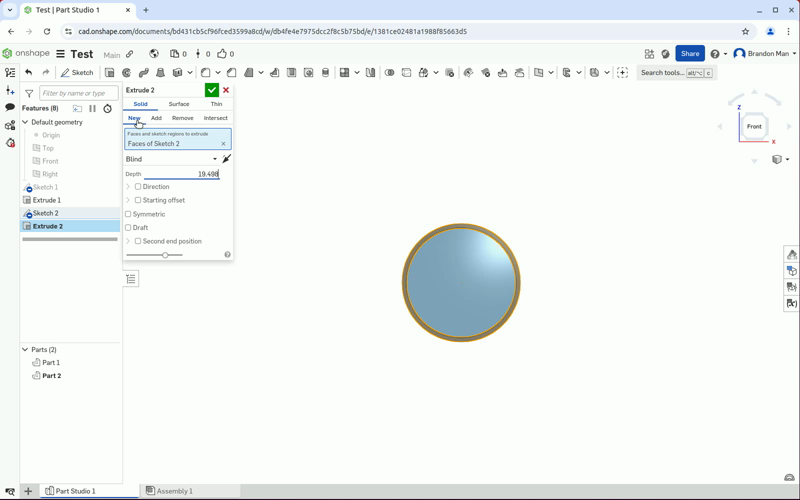
key(enter)
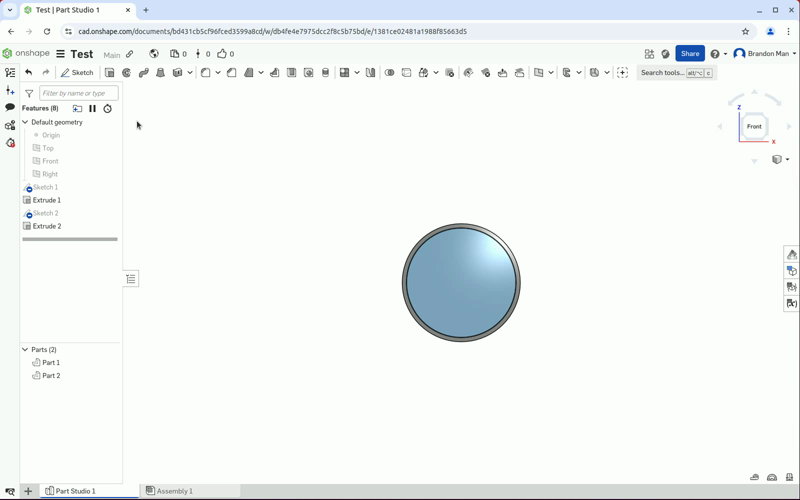
key(shift+h)
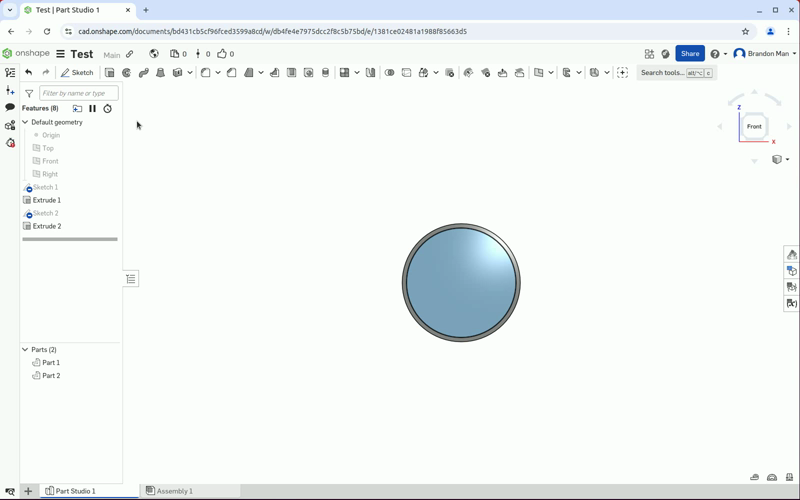
key(shift+h)
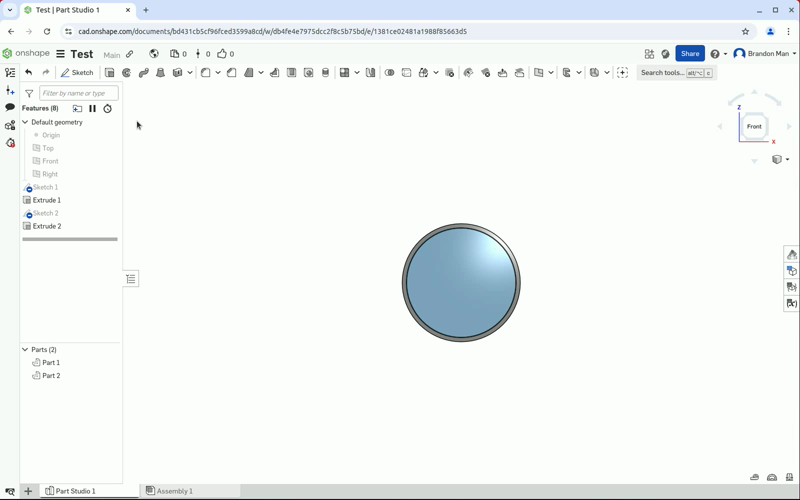
mouse_move(73, 189)
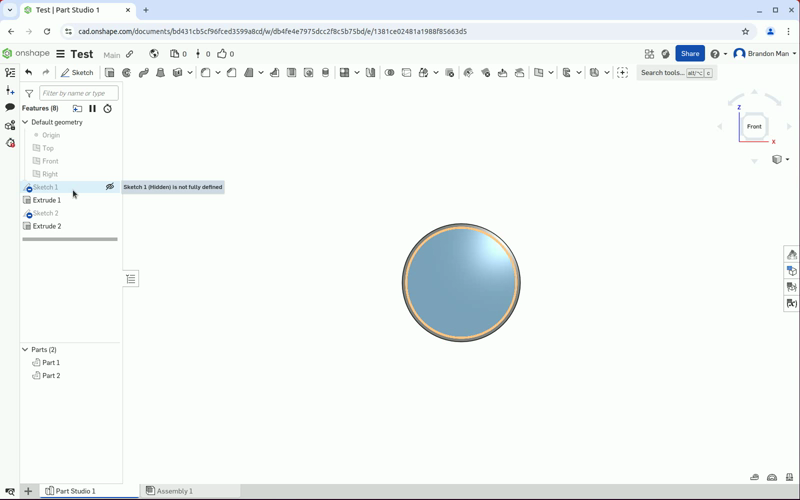
click(73, 189)
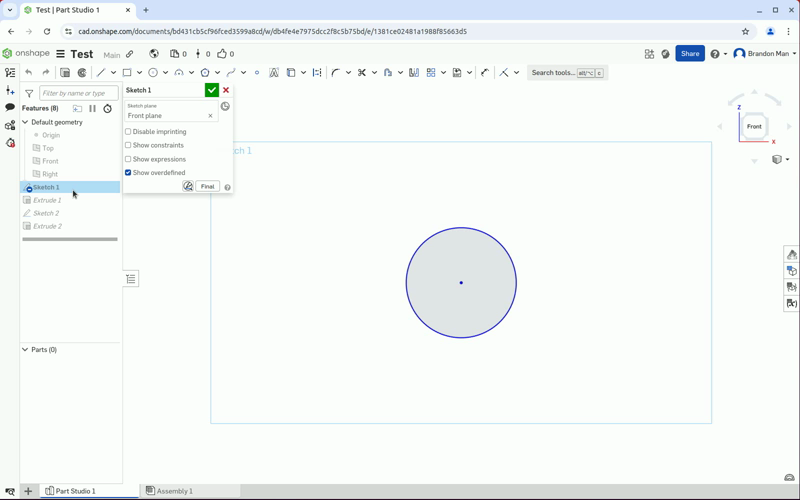
mouse_move(229, 92)
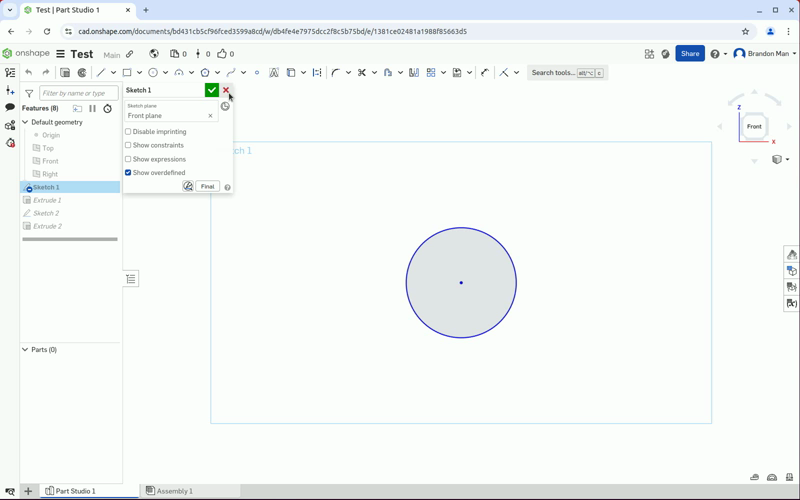
click(229, 92)
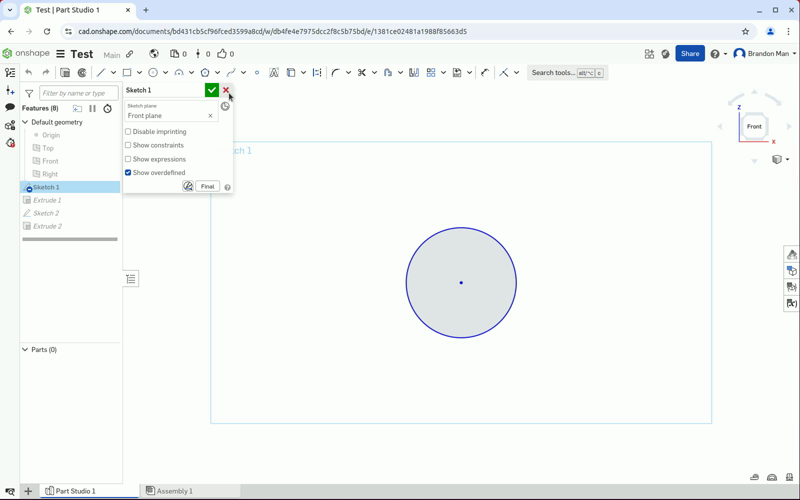
key(shift+s)
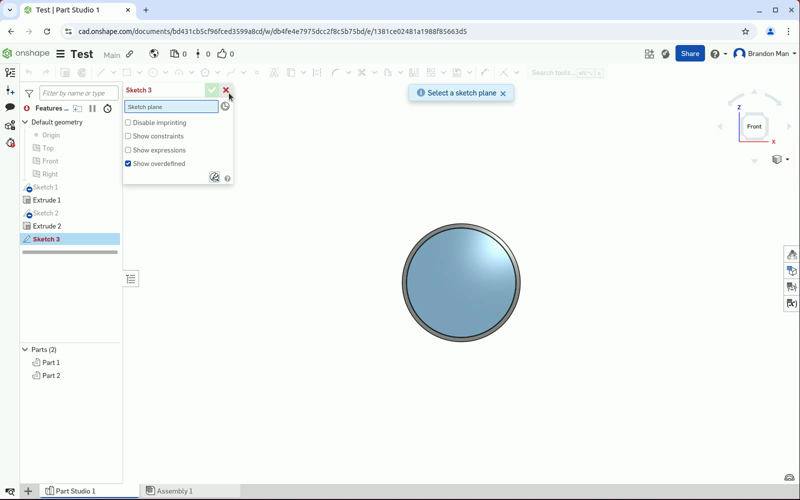
mouse_move(73, 163)
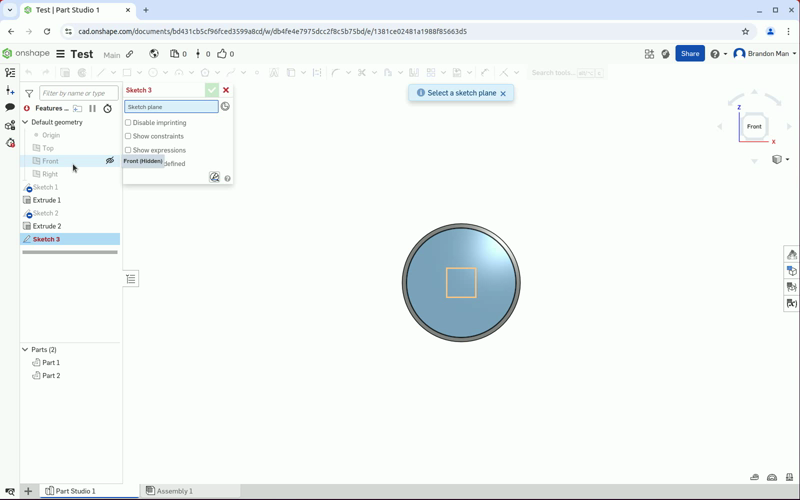
click(73, 163)
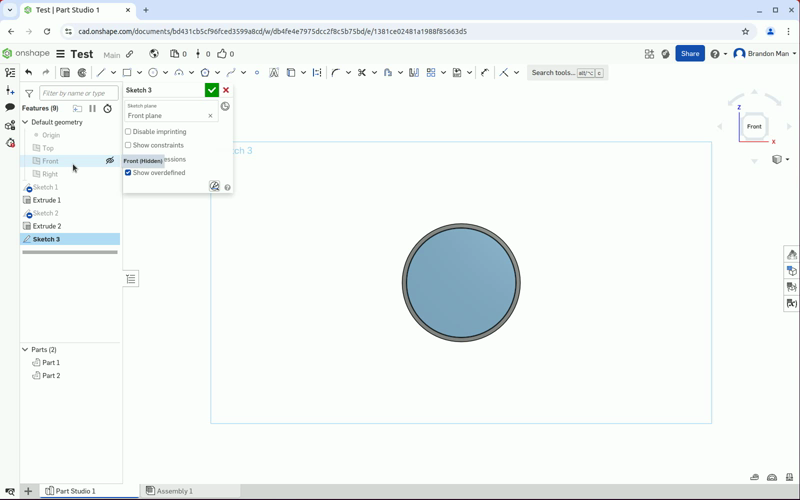
mouse_move(73, 352)
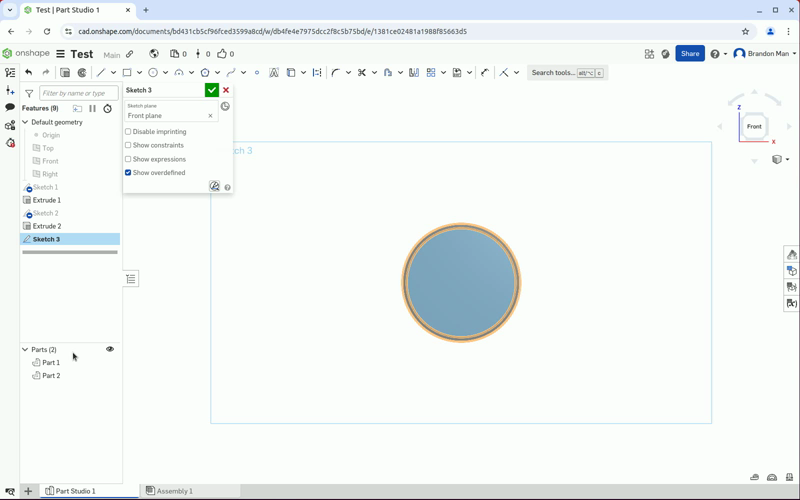
key(y)
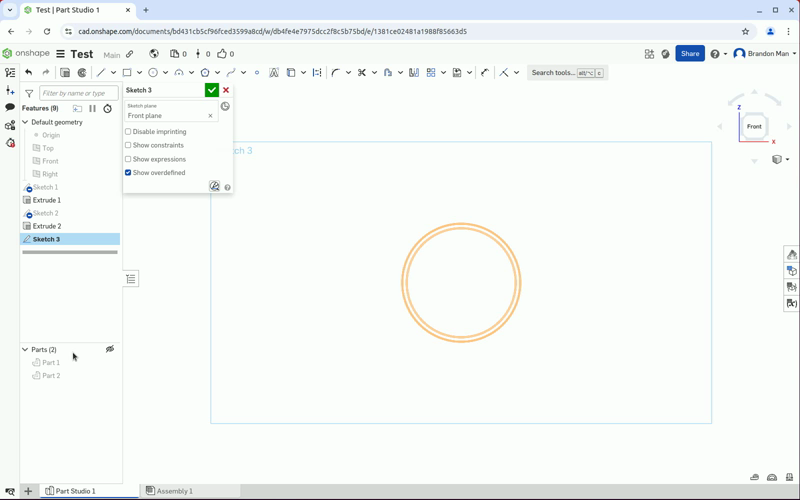
key(c)
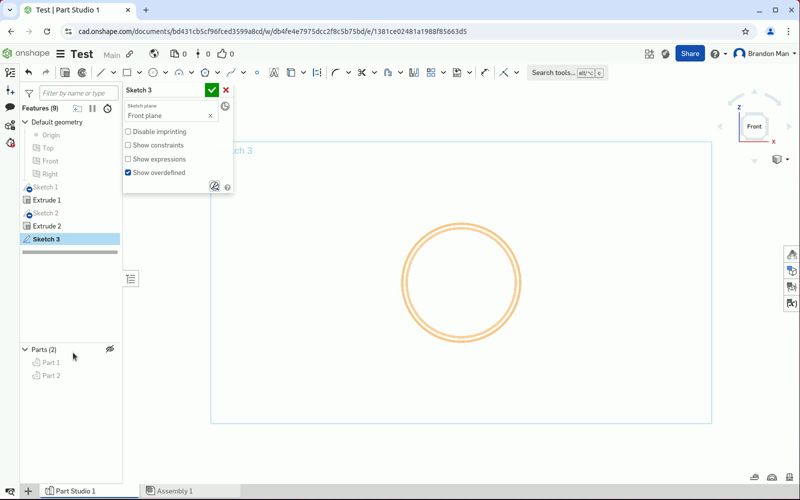
key_down(shift)
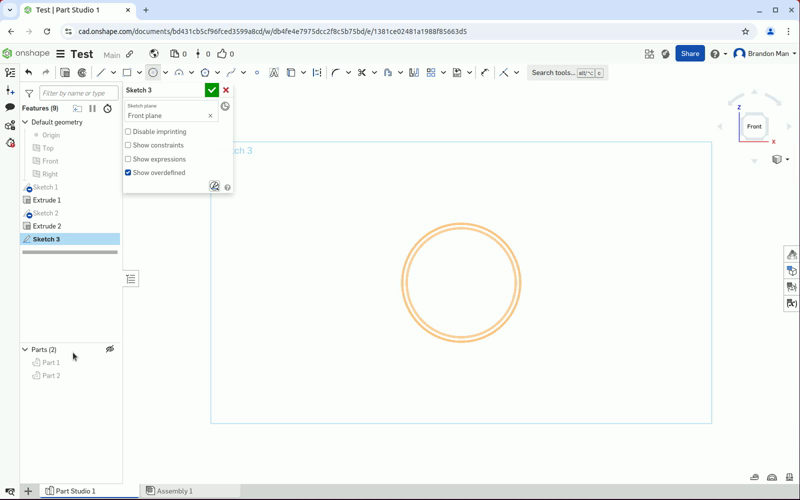
mouse_move(461, 282)
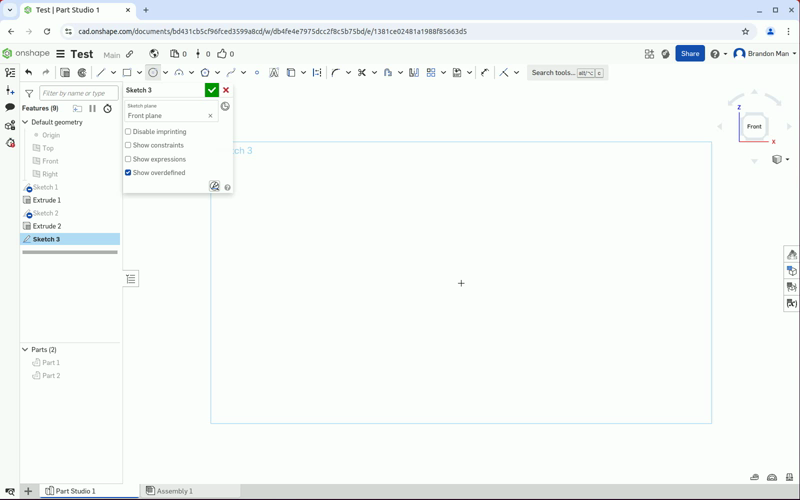
click(461, 282)
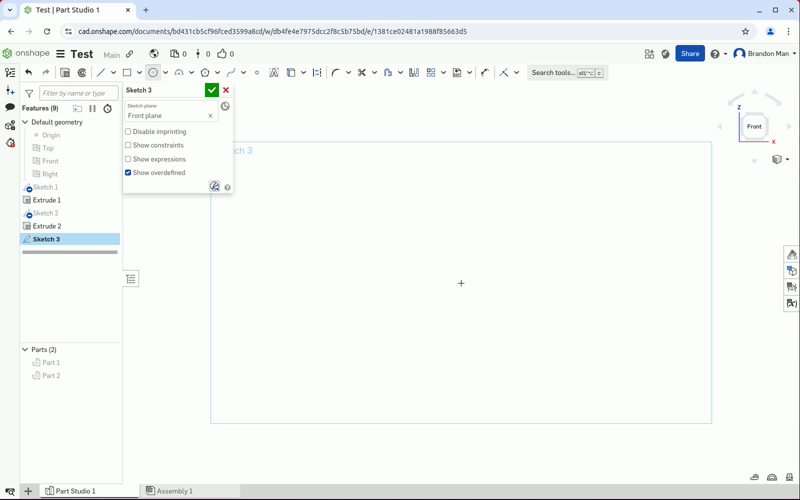
key_up(shift)
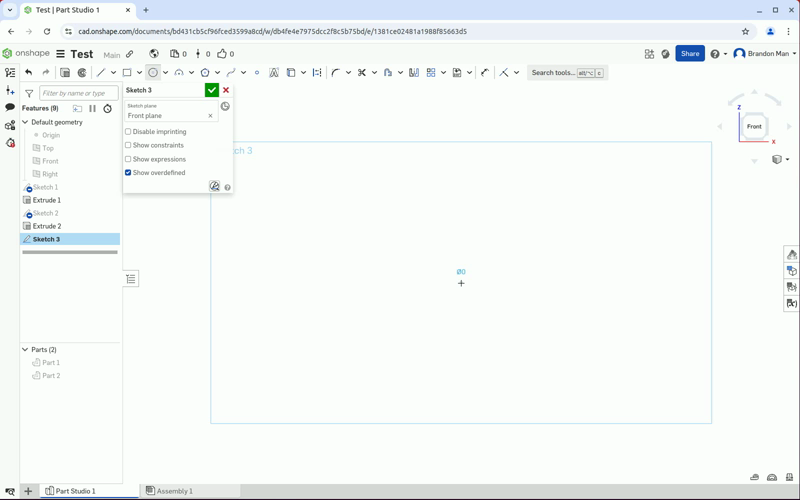
mouse_move(516, 282)
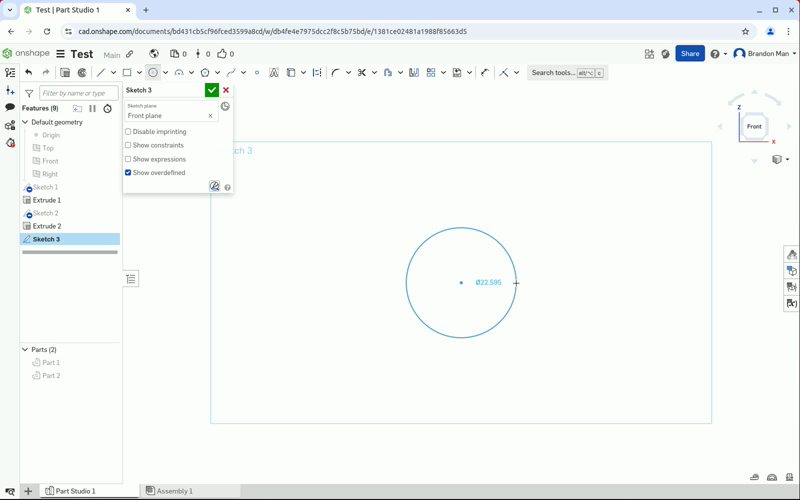
click(516, 282)
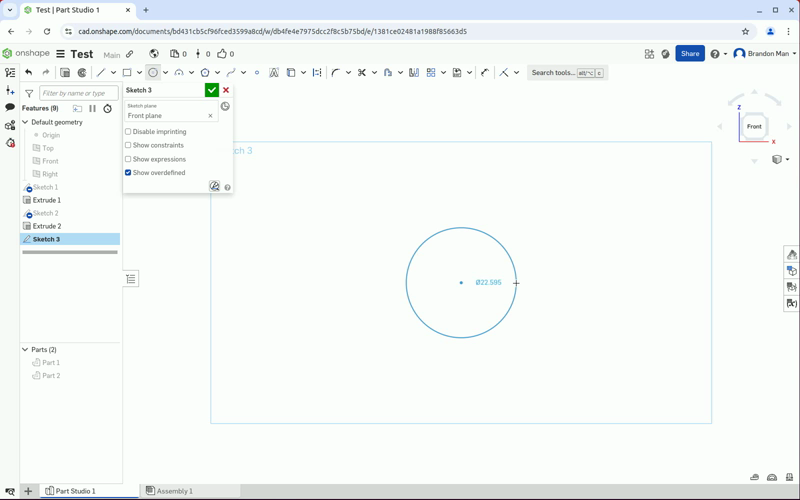
key(esc)
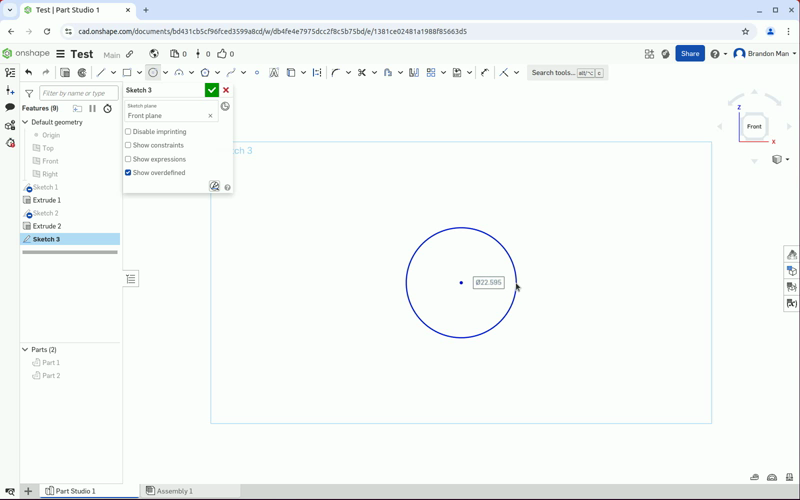
mouse_move(500, 262)
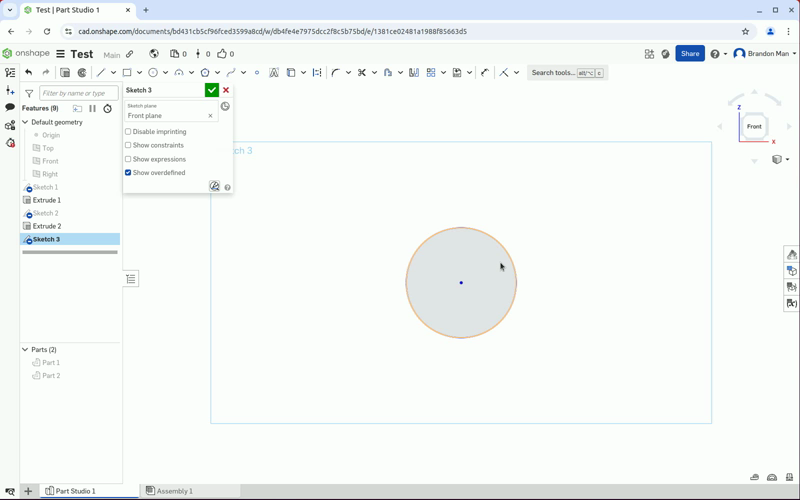
click(500, 262)
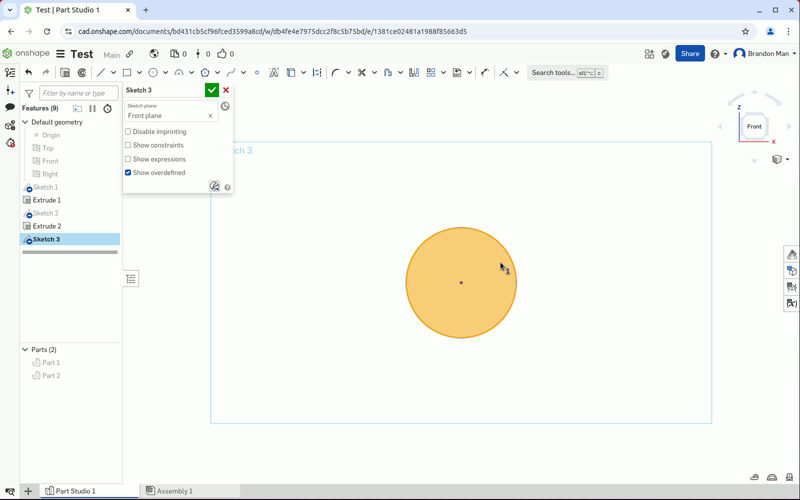
mouse_move(73, 352)
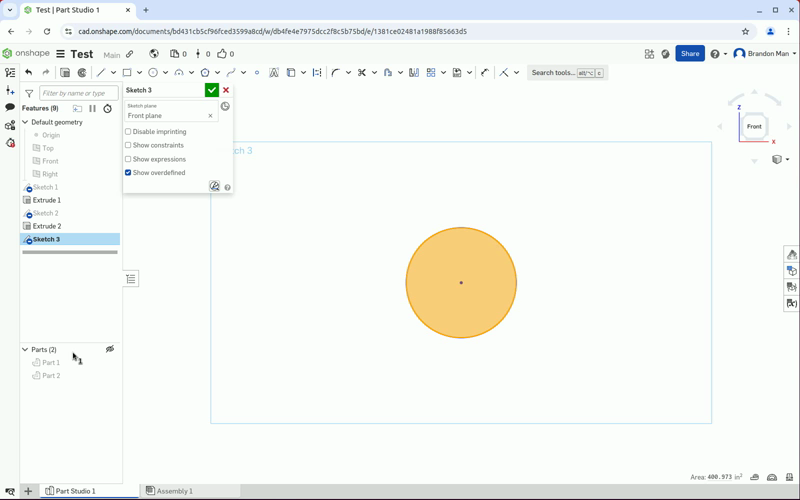
key(shift+y)
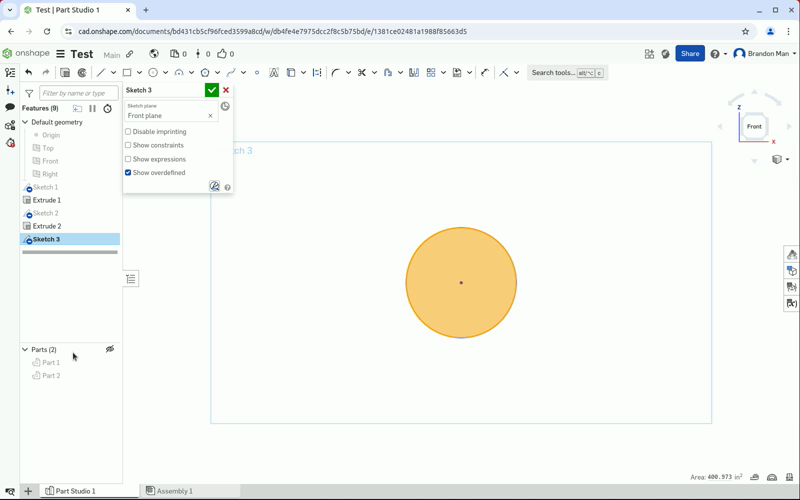
key(shift+e)
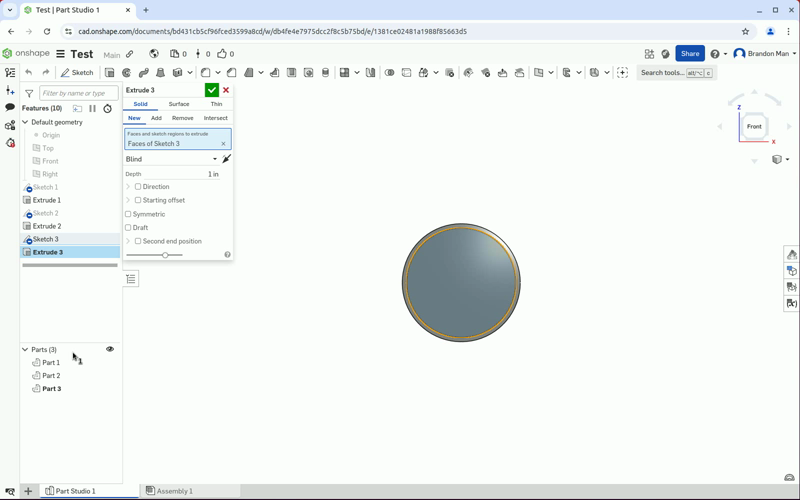
mouse_move(143, 106)
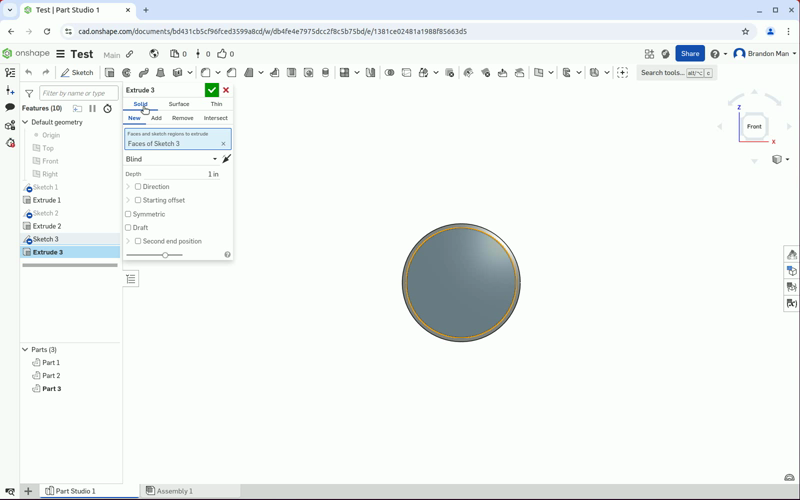
click(143, 106)
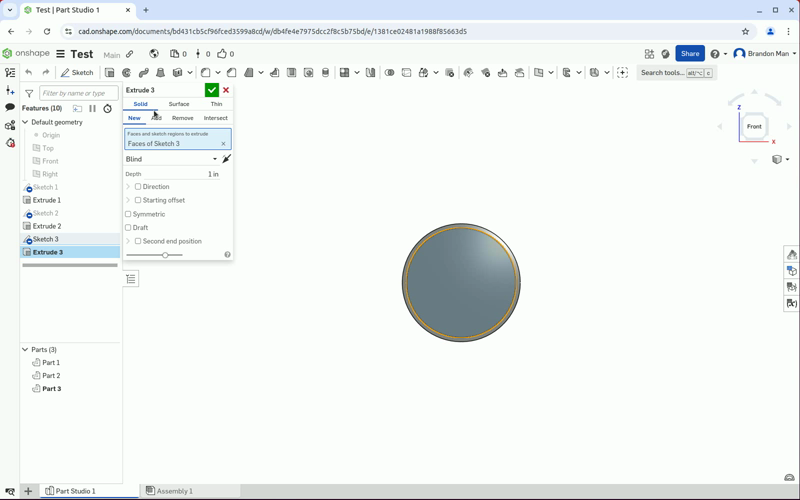
mouse_move(186, 120)
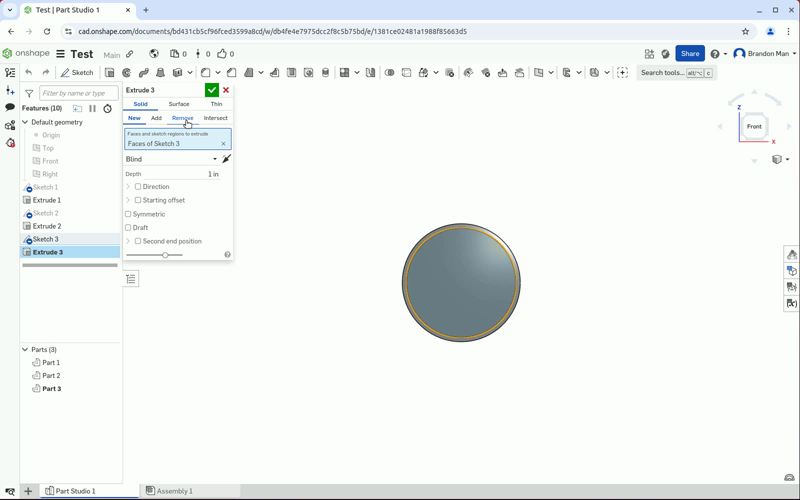
click(186, 120)
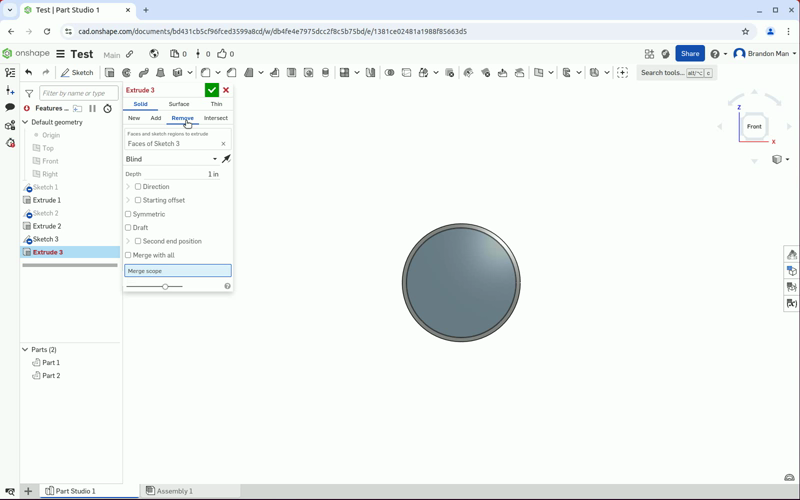
key(tab, 4)
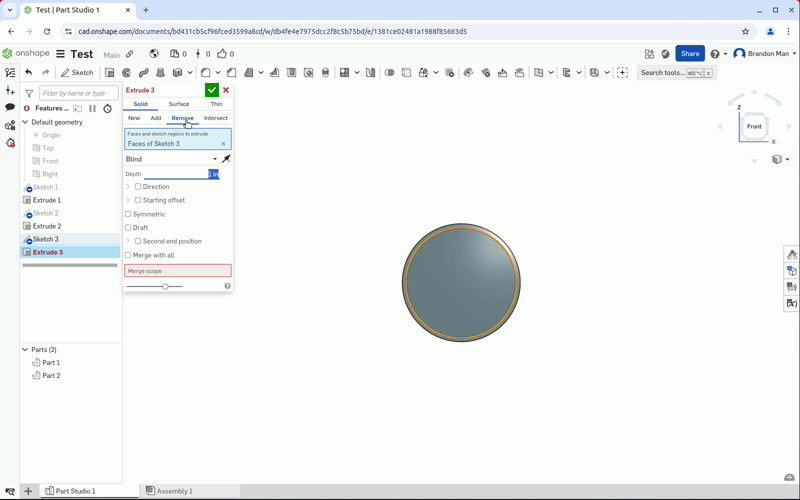
text(-18.535)
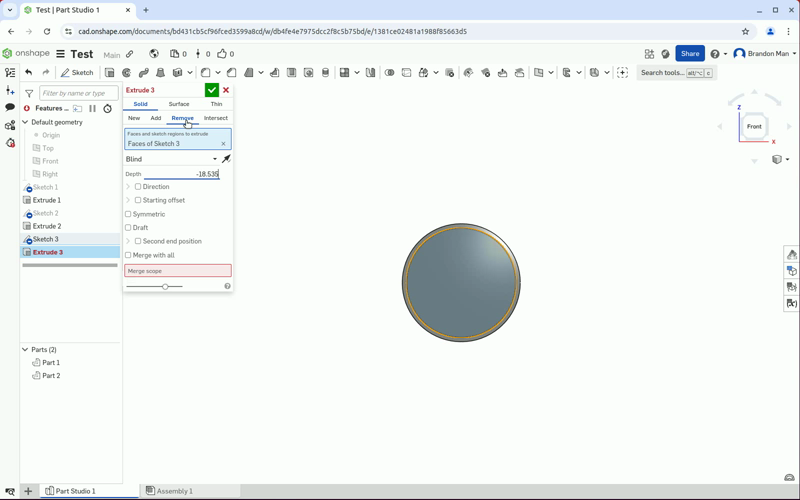
key(tab, 6)
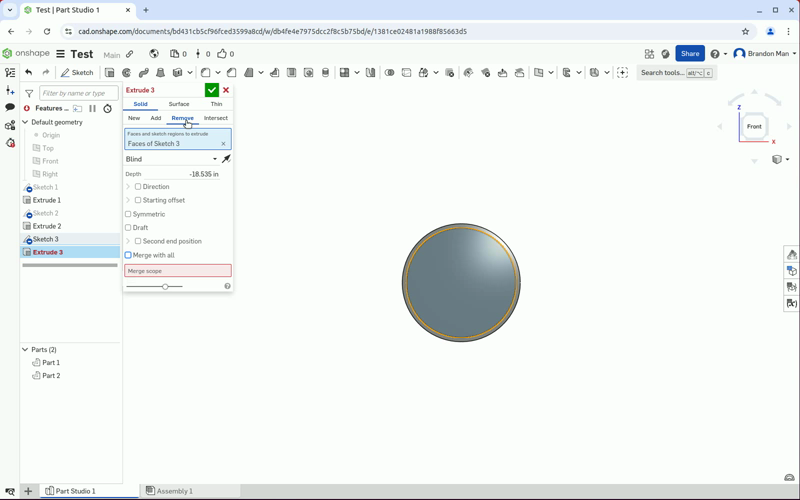
key(space)
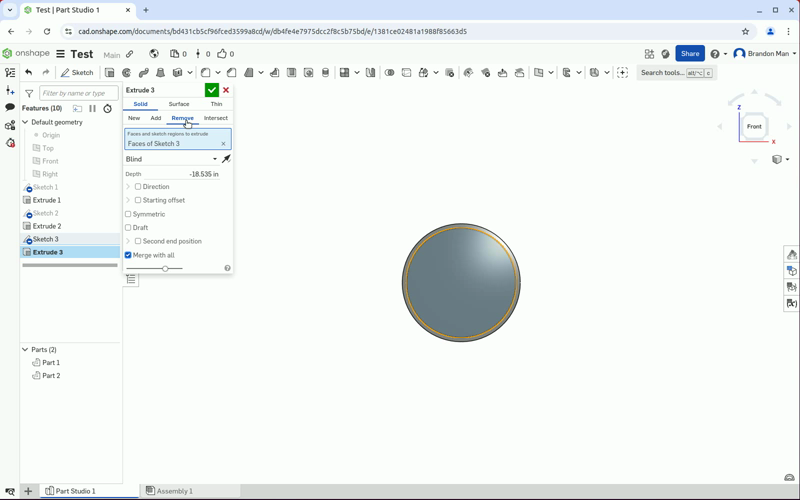
key(enter)
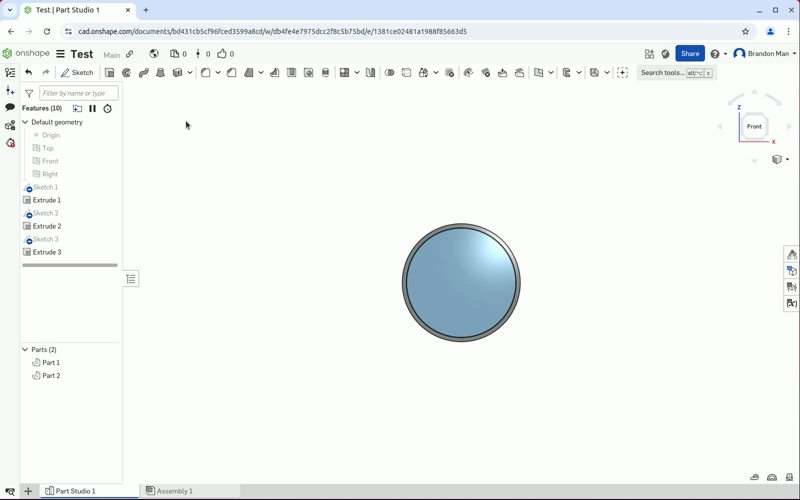
key(shift+h)
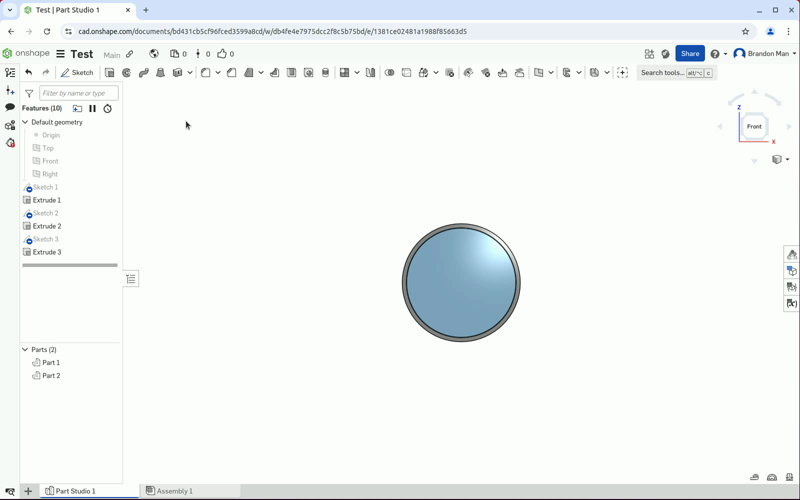
key(shift+h)
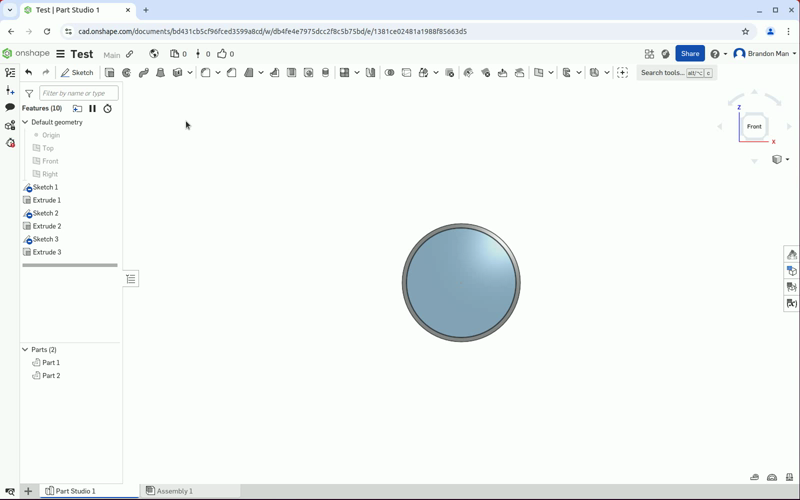
key(shift+7)
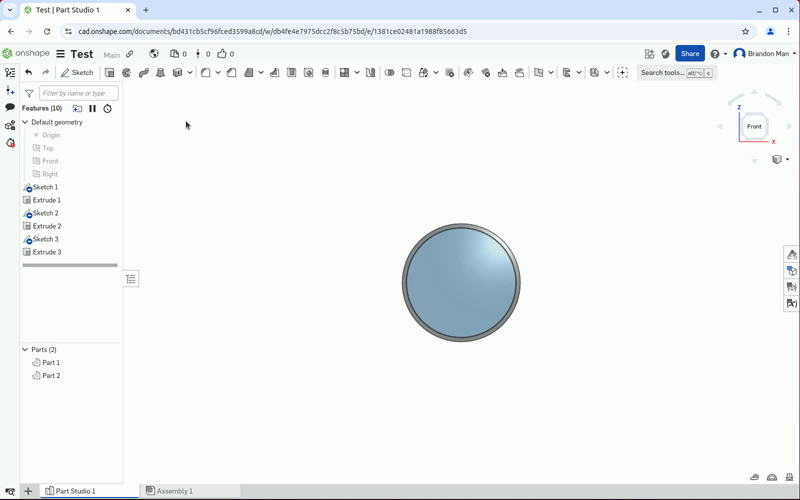
key(left, 2)
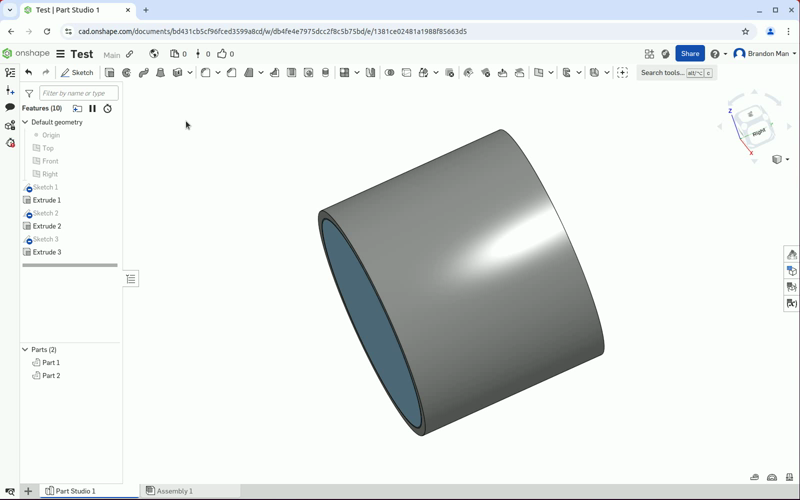
key(down, 2)
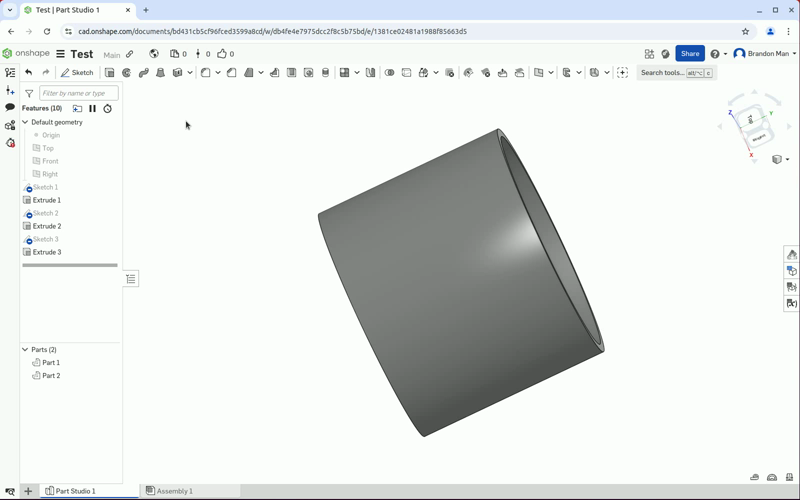
key(up, 2)
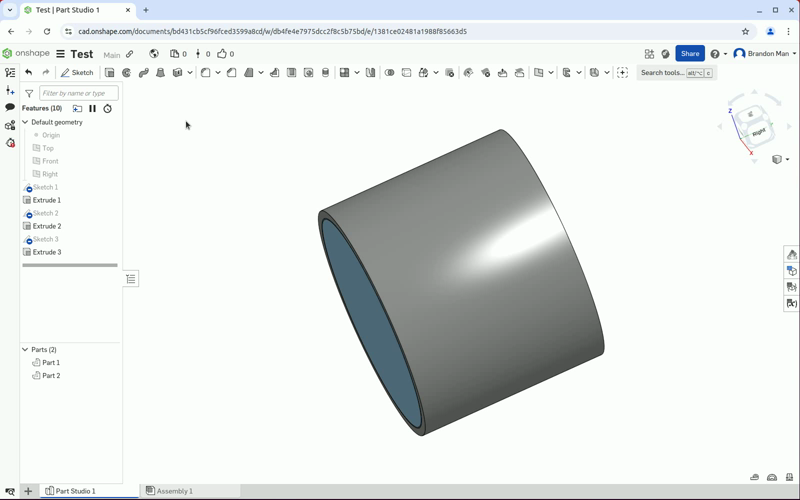
key(right, 2)
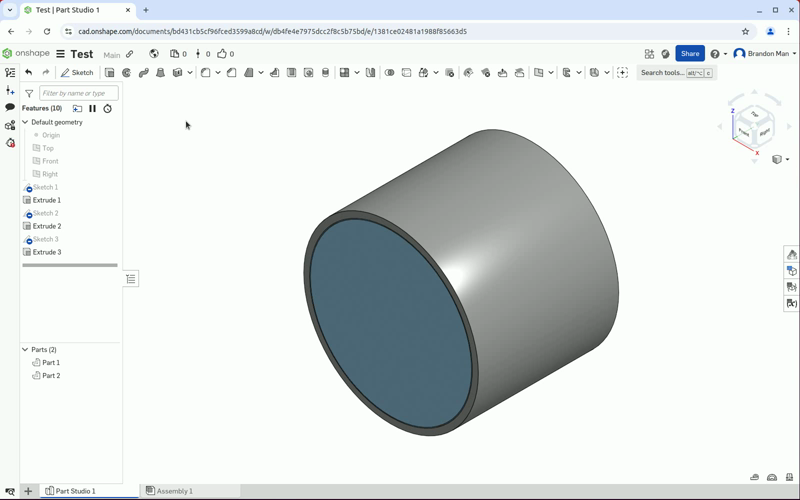
mouse_move(73, 189)
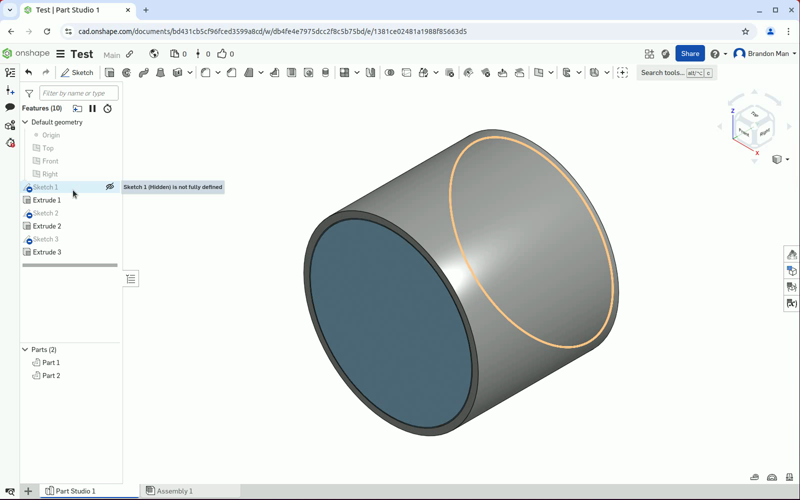
click(73, 189)